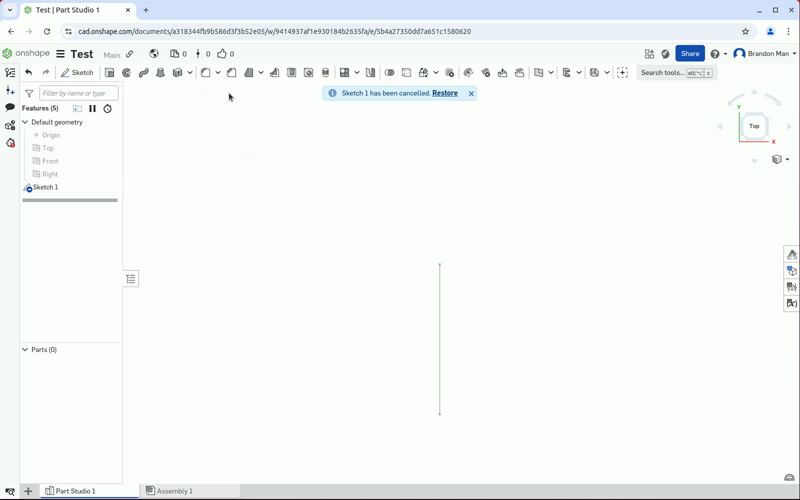
key(shift+h)
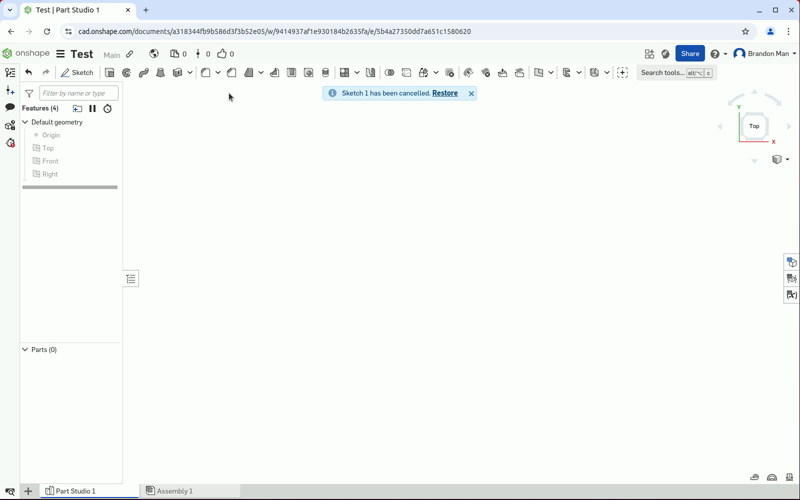
mouse_move(73, 352)
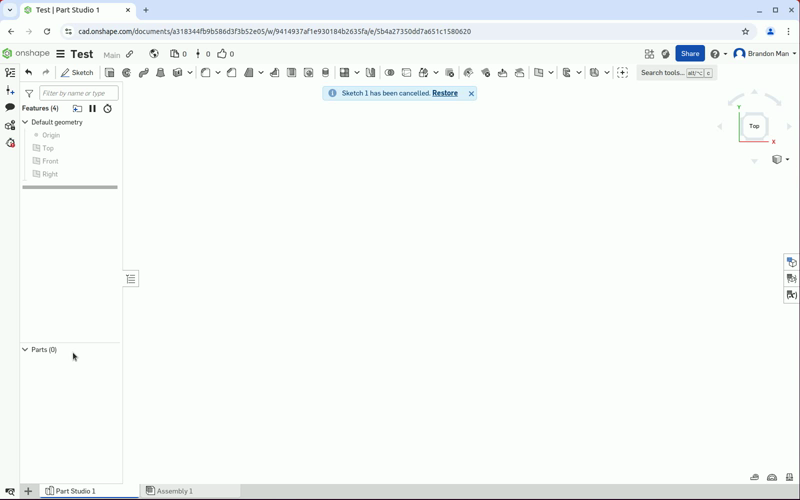
key(y)
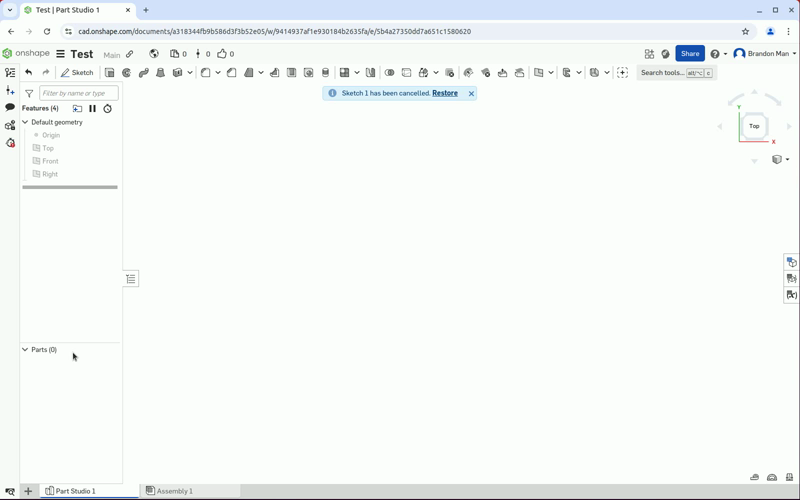
key(shift+p)
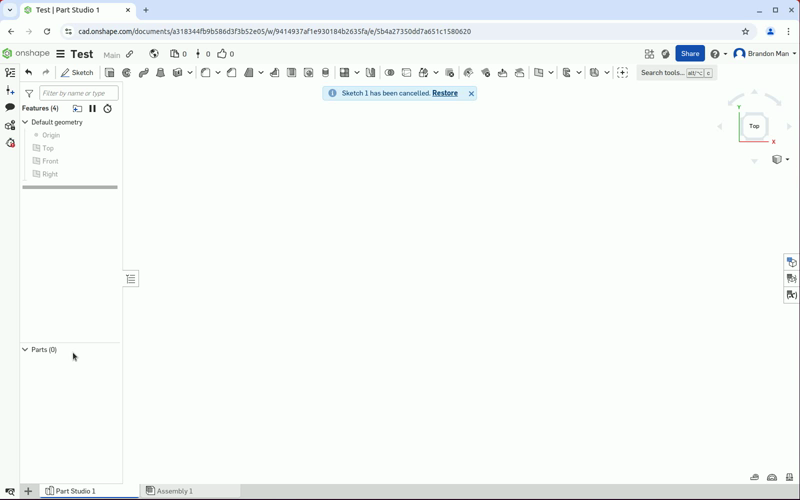
key(space)
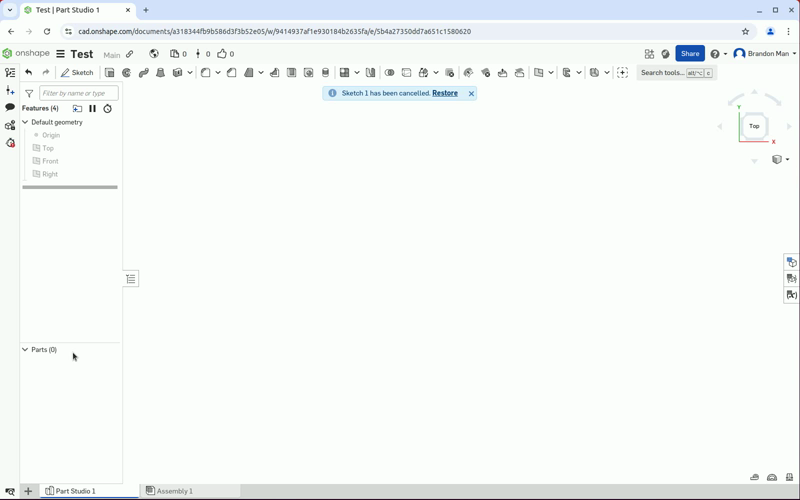
key_down(shift)
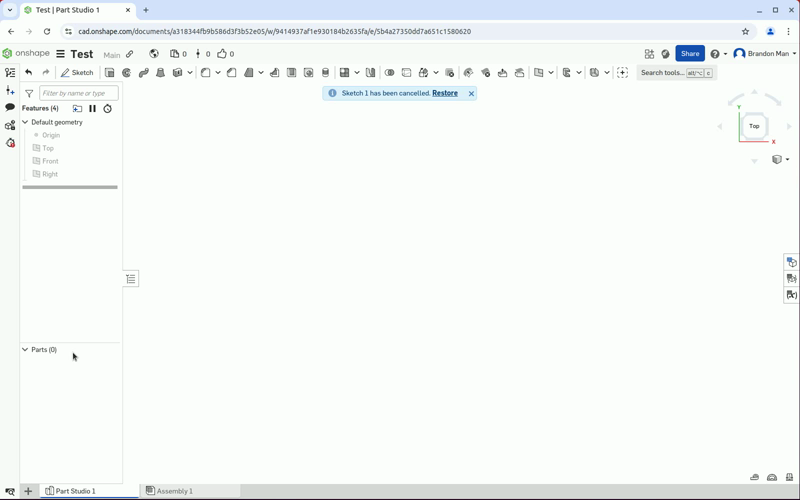
key(up)
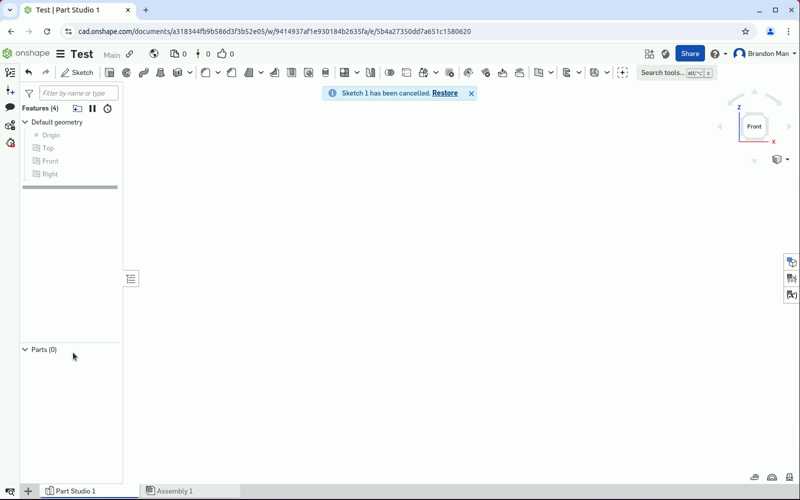
key_up(shift)
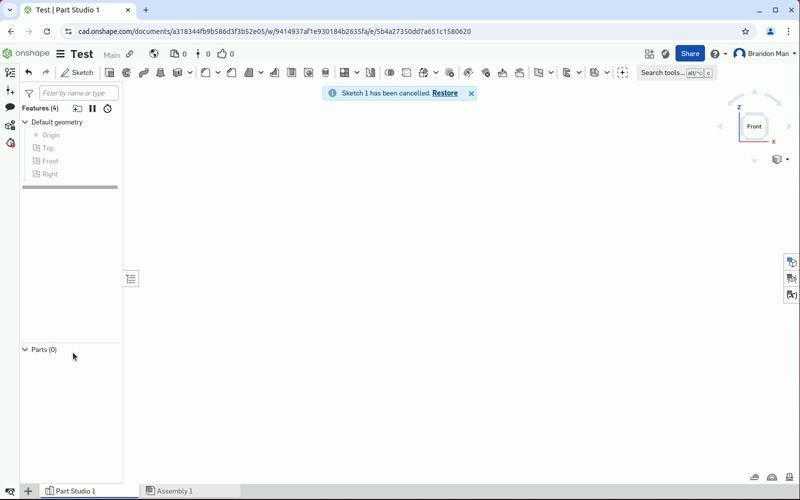
key(space)
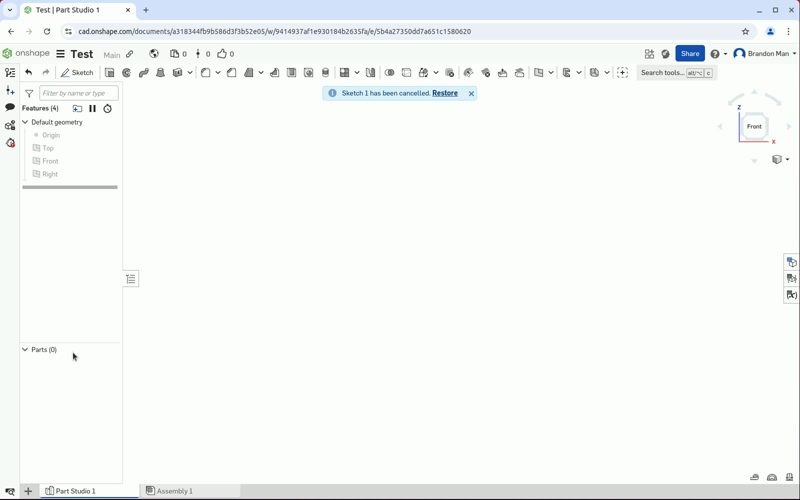
key_down(shift)
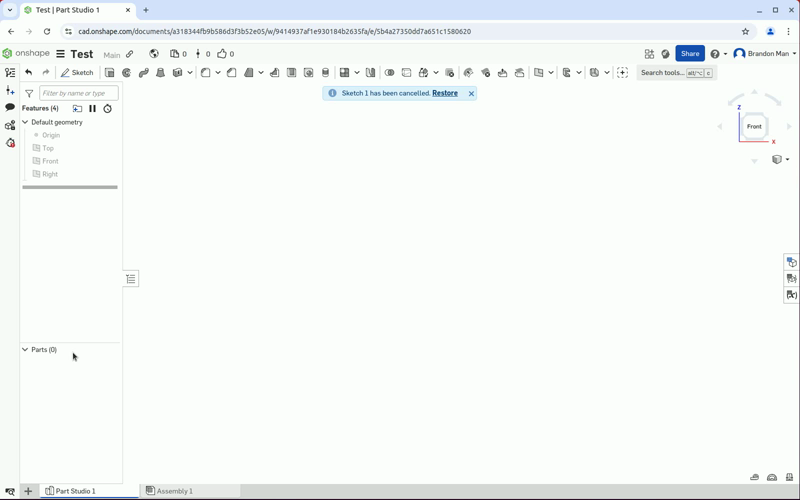
key(left)
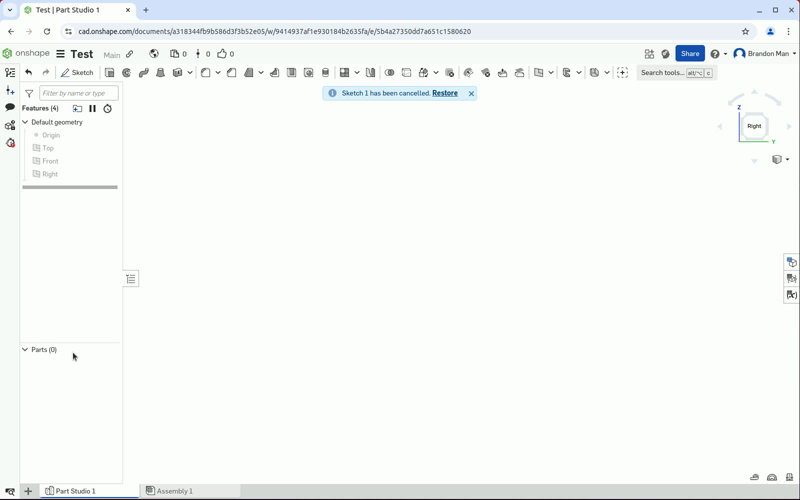
key_up(shift)
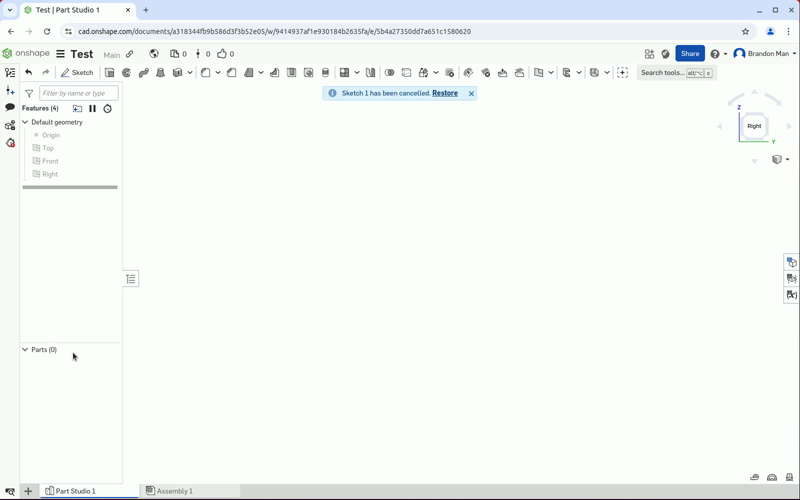
mouse_move(73, 352)
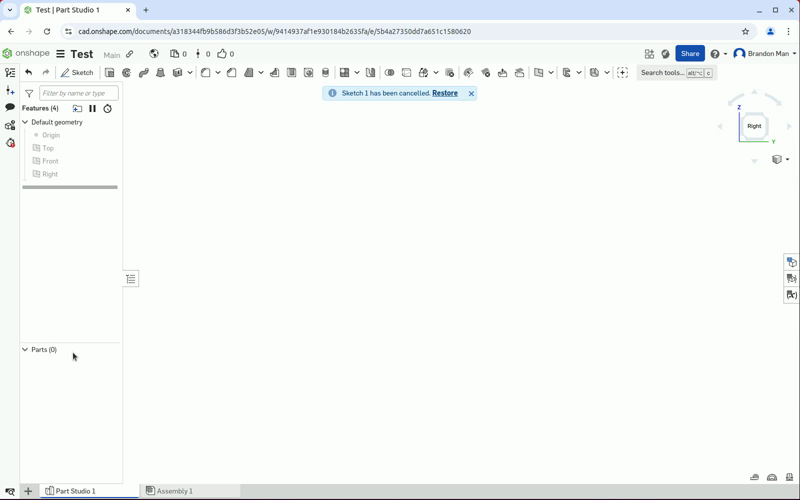
key(shift+y)
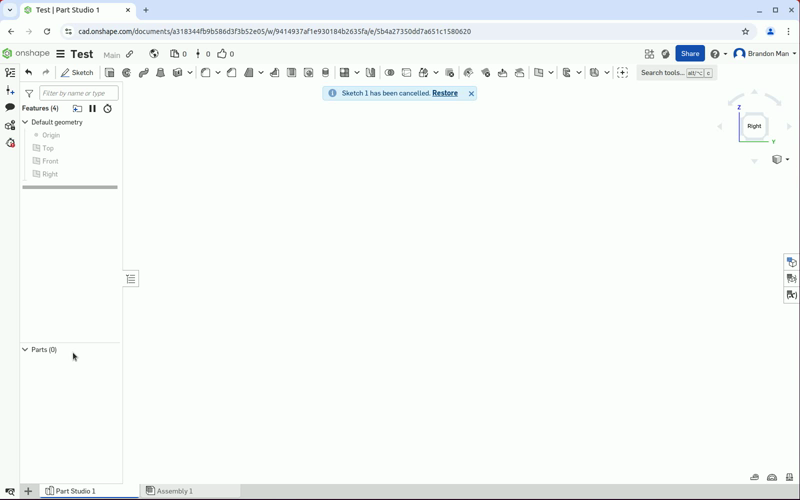
key(shift+s)
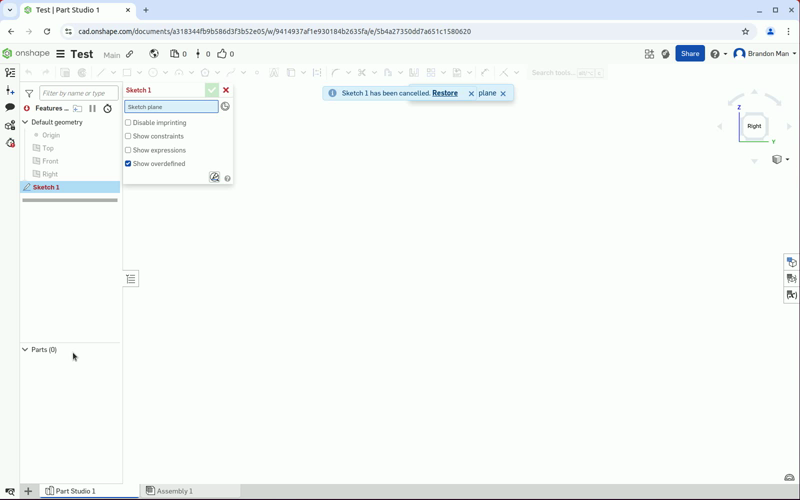
mouse_move(73, 176)
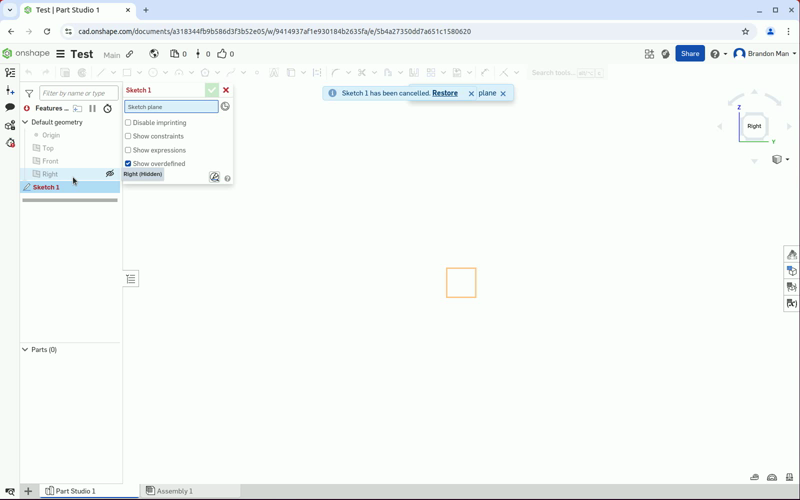
click(73, 176)
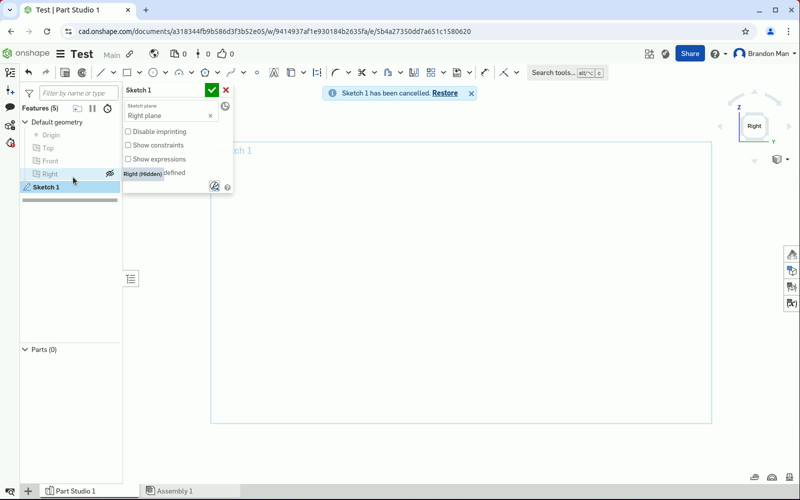
mouse_move(73, 352)
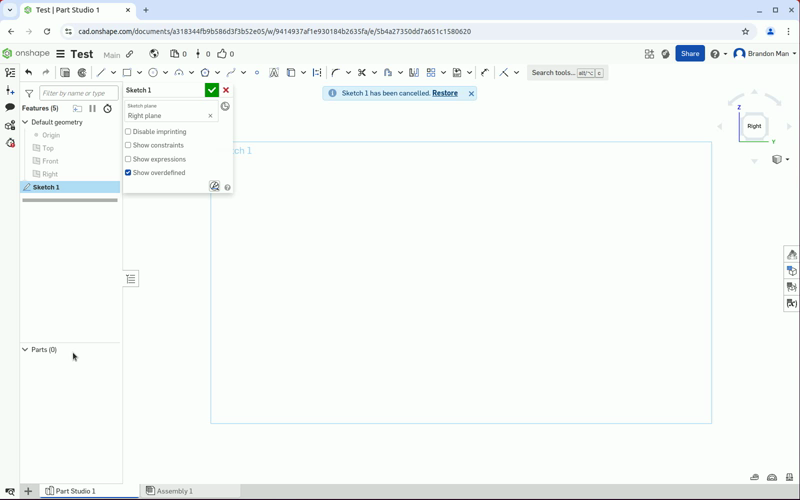
key(y)
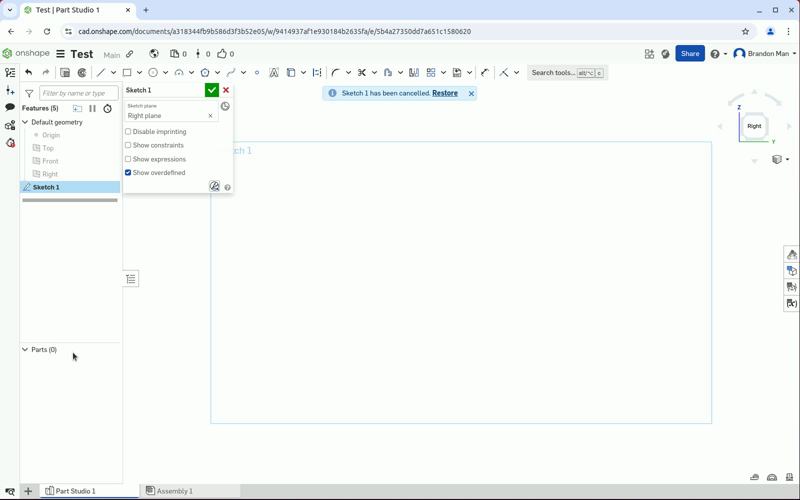
key(l)
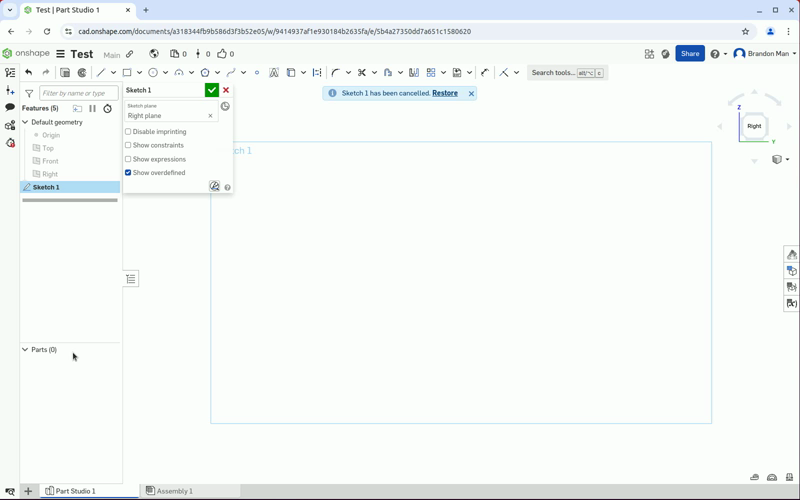
key_down(shift)
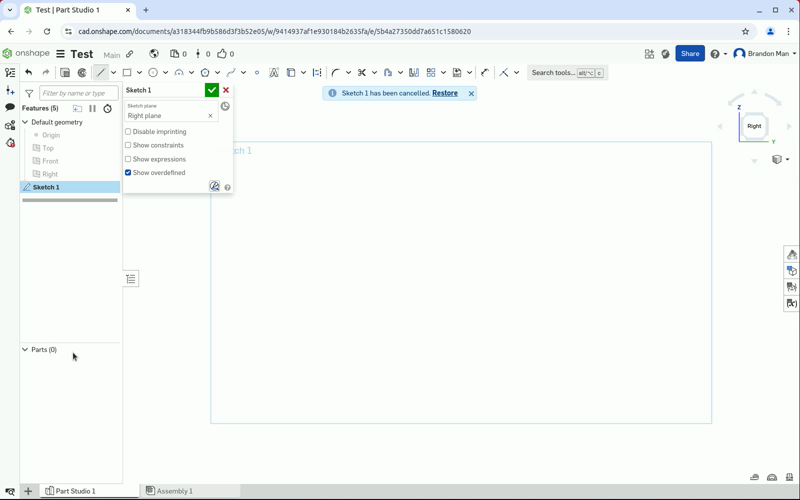
mouse_move(460, 282)
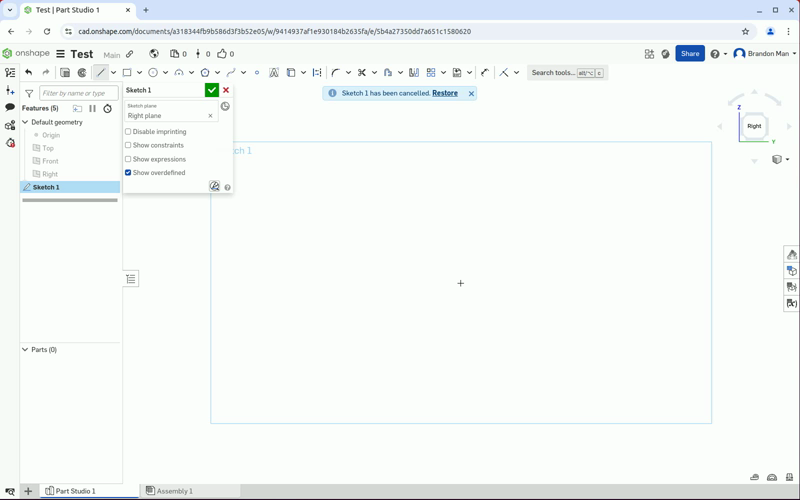
click(460, 282)
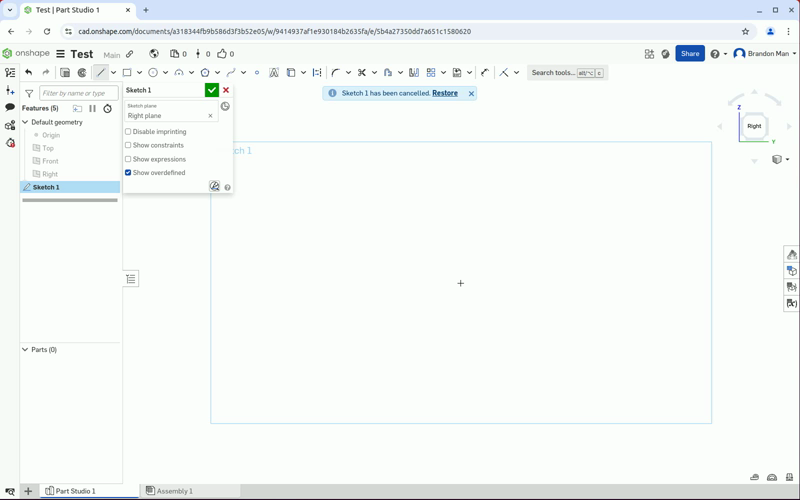
key_up(shift)
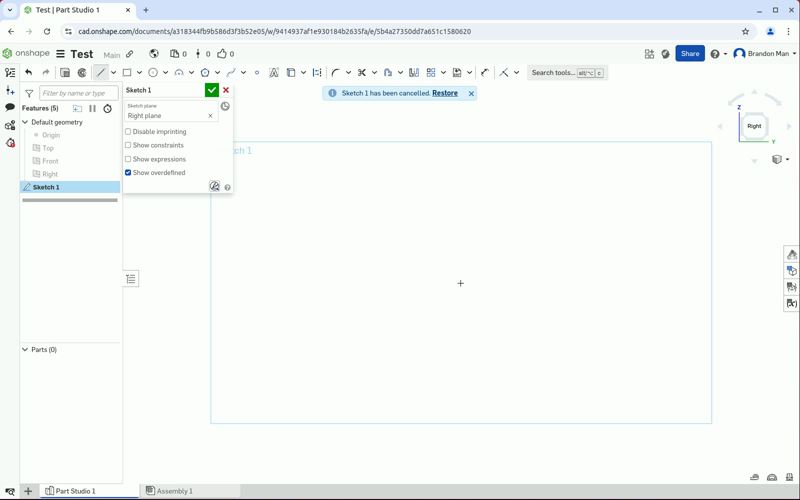
key_down(shift)
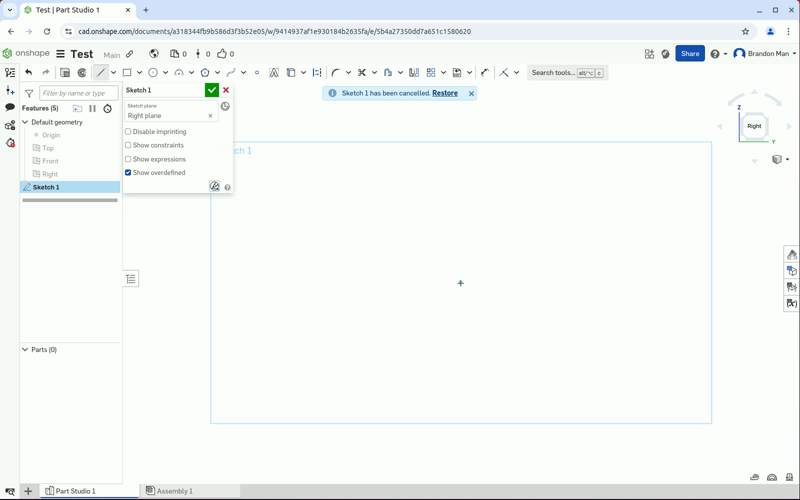
mouse_move(535, 282)
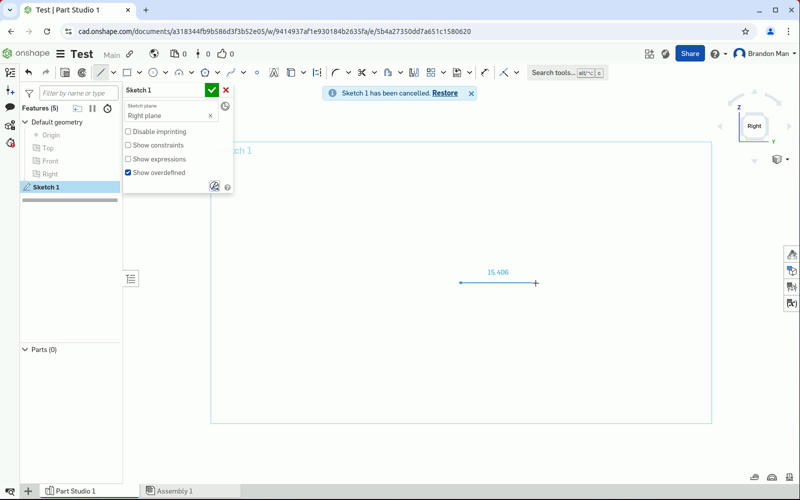
click(535, 282)
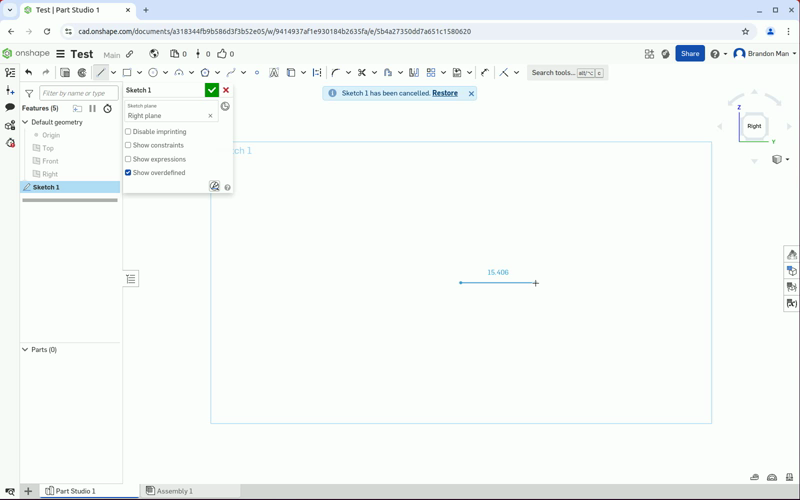
key_up(shift)
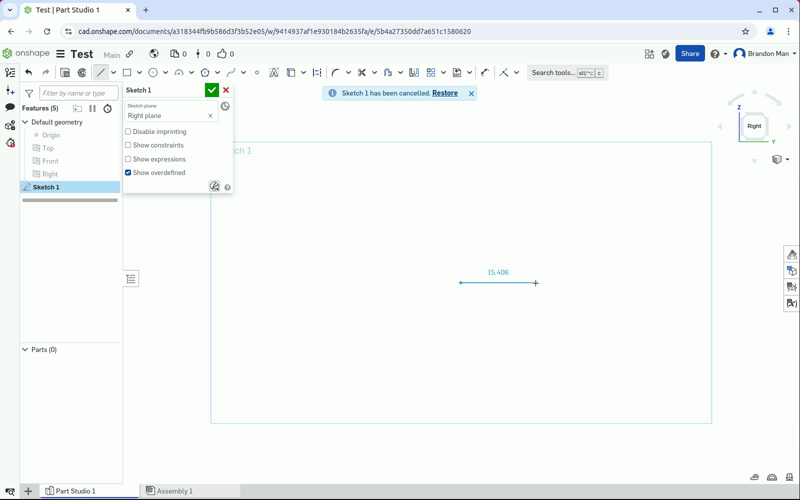
key_down(shift)
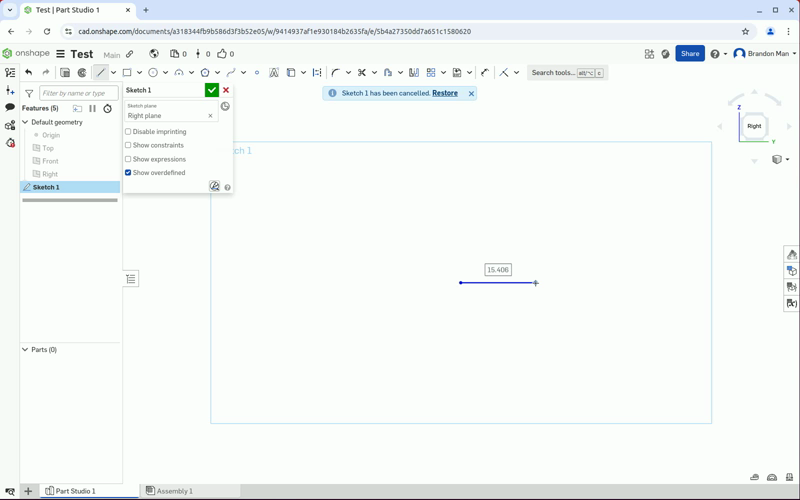
mouse_move(535, 189)
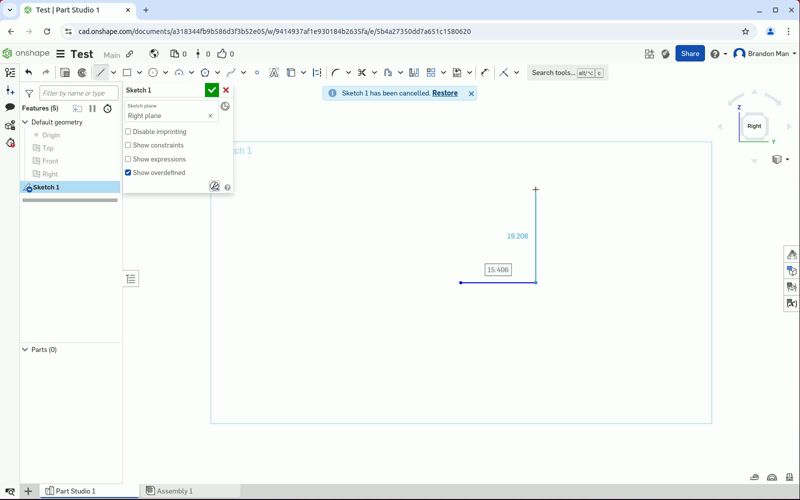
click(535, 189)
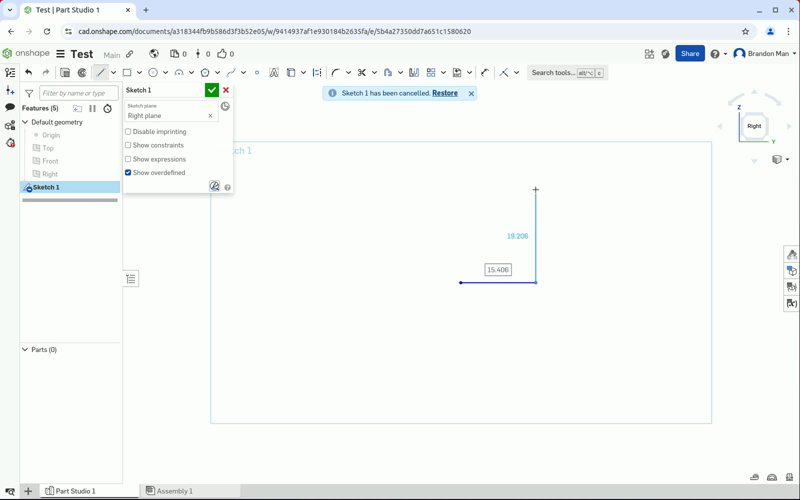
key_up(shift)
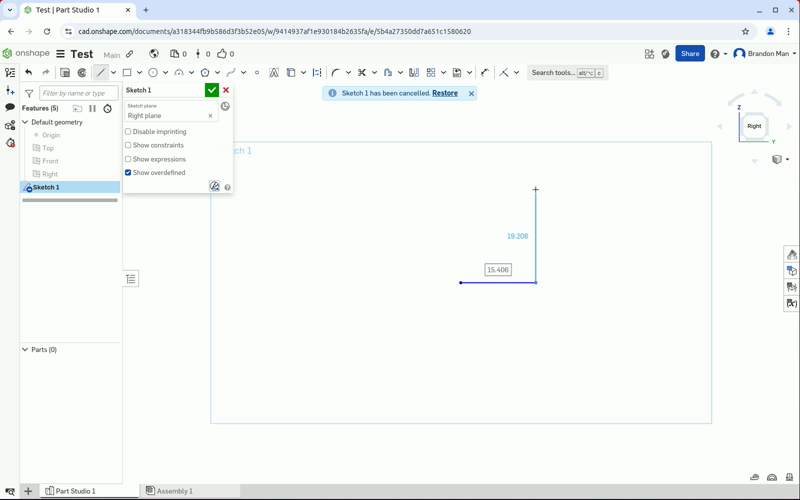
key_down(shift)
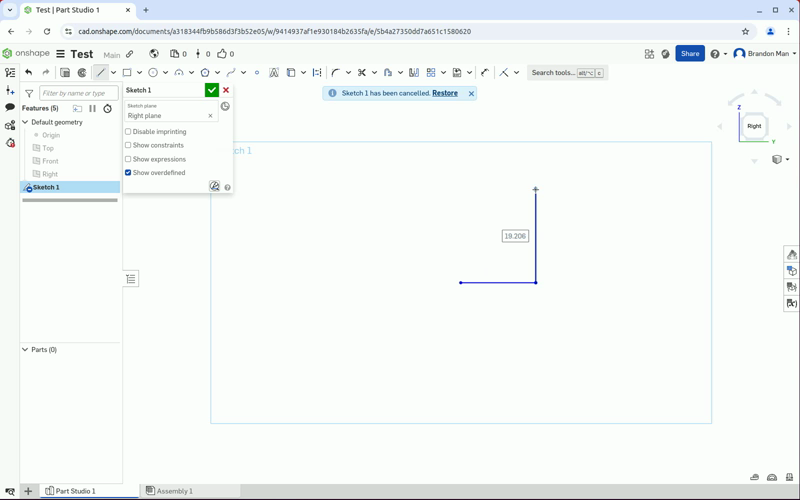
mouse_move(565, 189)
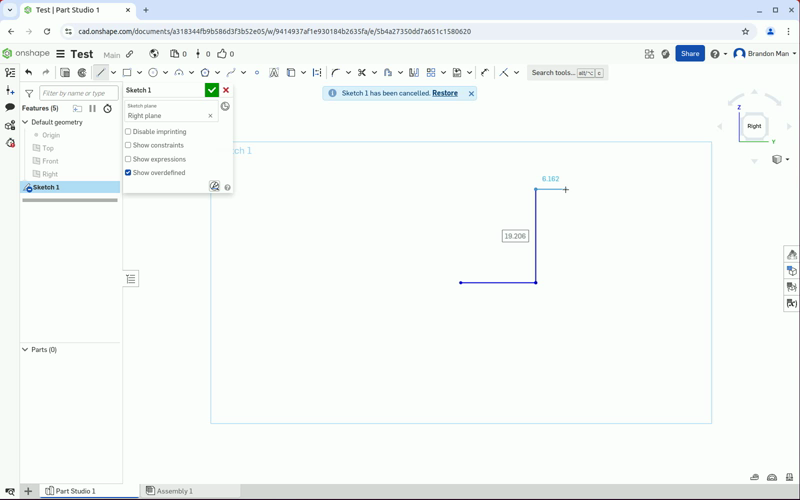
mouse_move(517, 189)
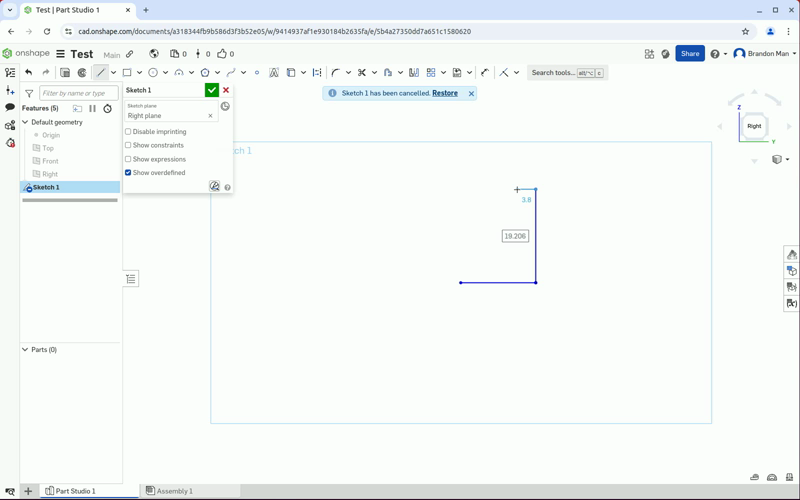
click(517, 189)
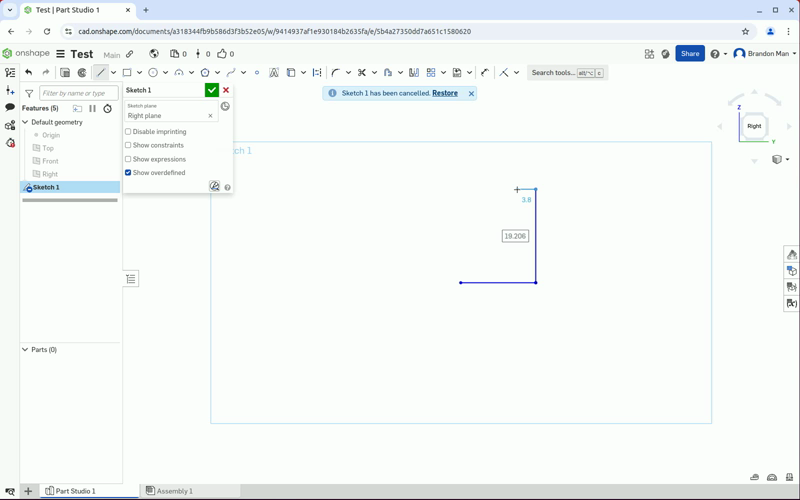
key_up(shift)
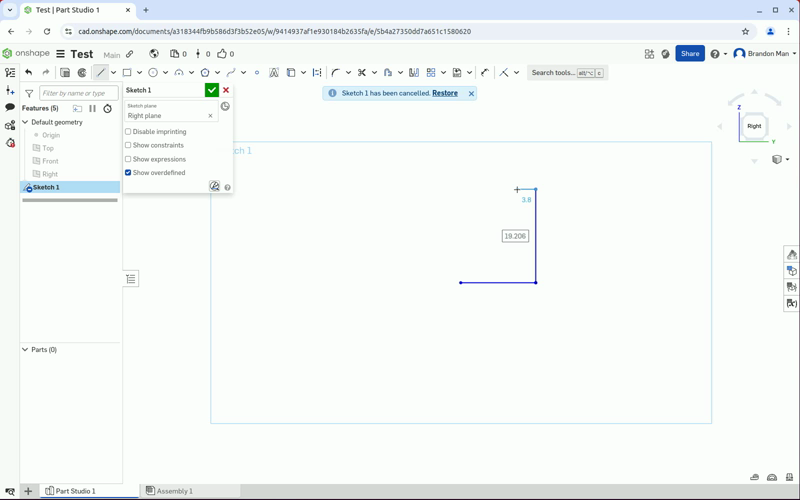
key_down(shift)
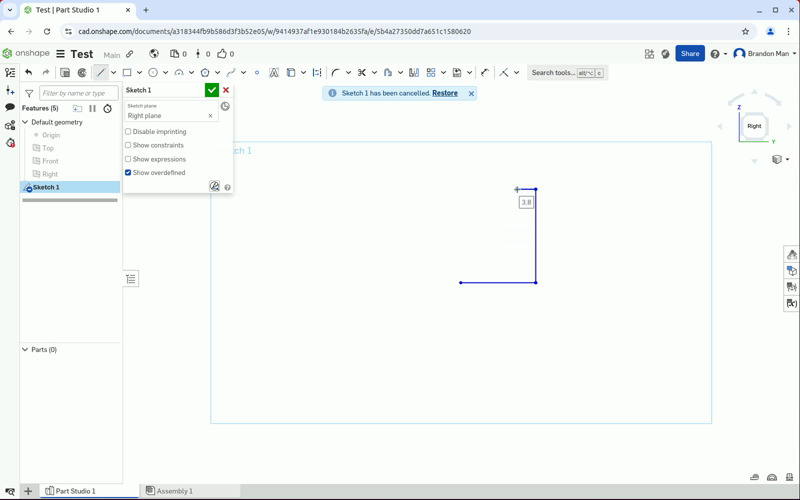
mouse_move(547, 189)
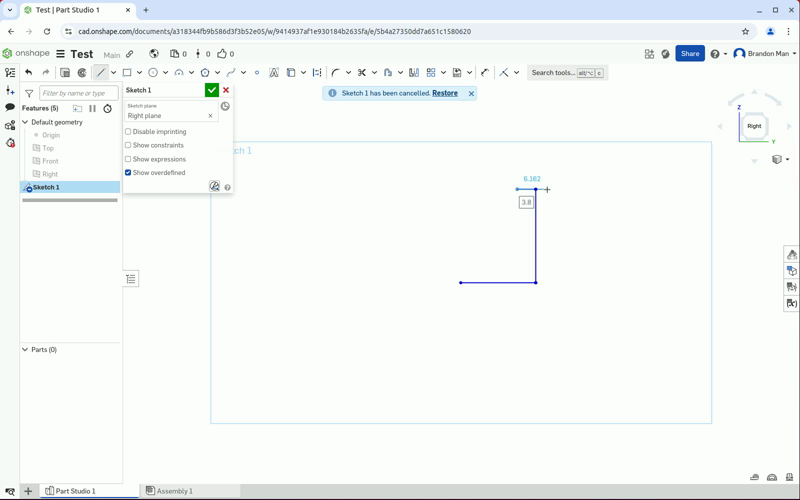
mouse_move(517, 207)
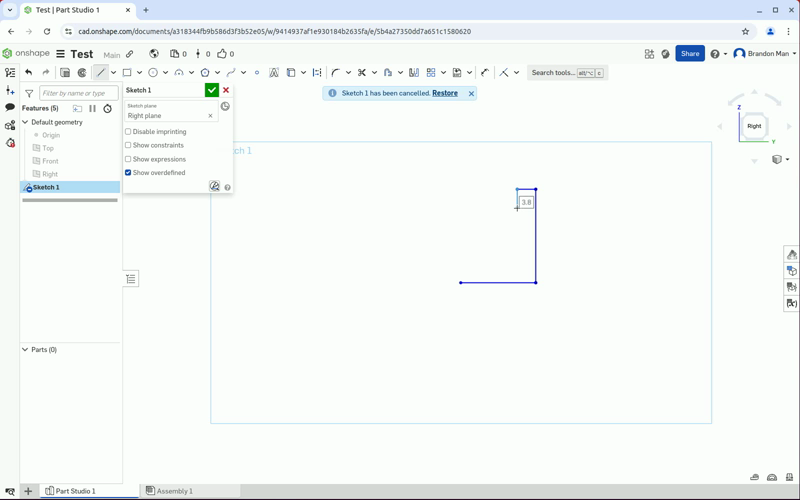
click(517, 207)
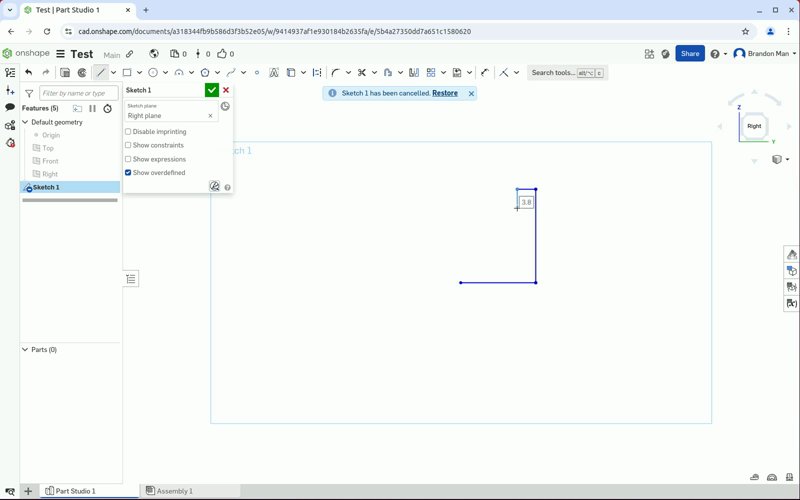
key_up(shift)
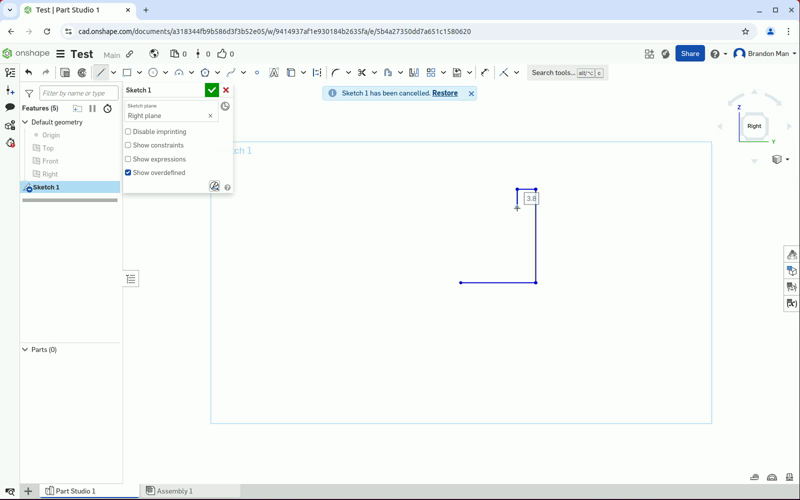
key_down(shift)
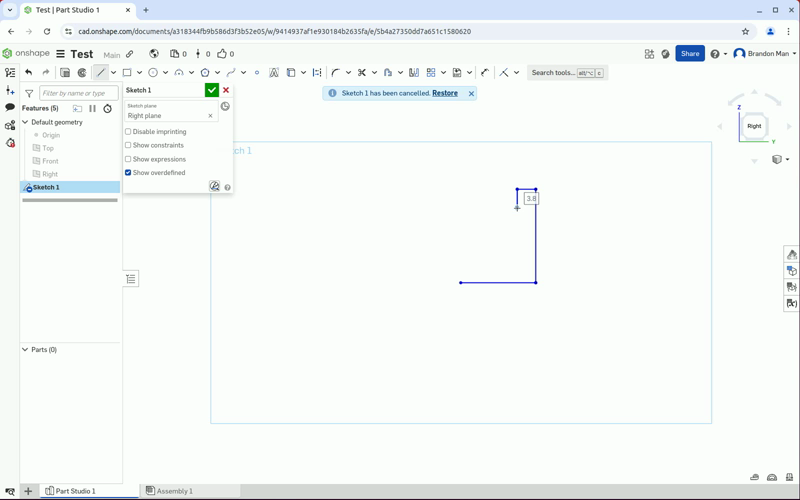
mouse_move(547, 207)
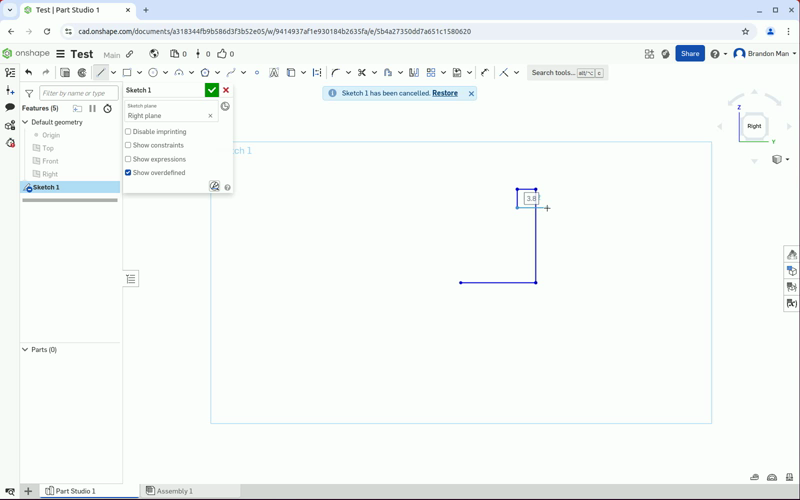
mouse_move(479, 207)
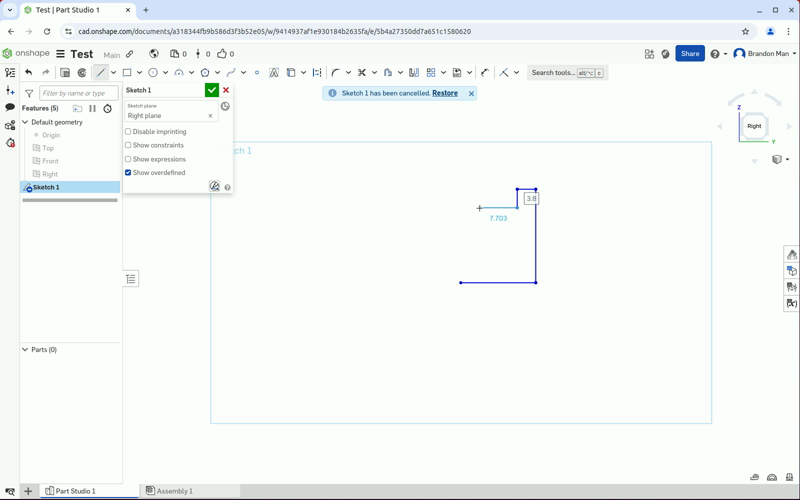
click(479, 207)
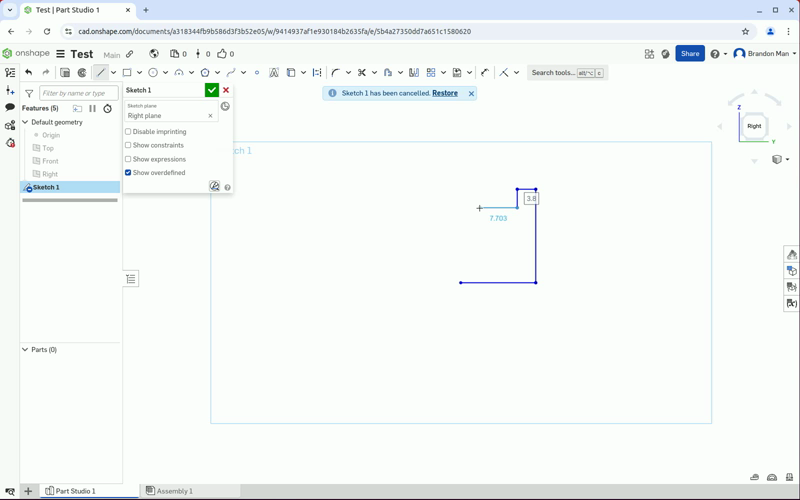
key_up(shift)
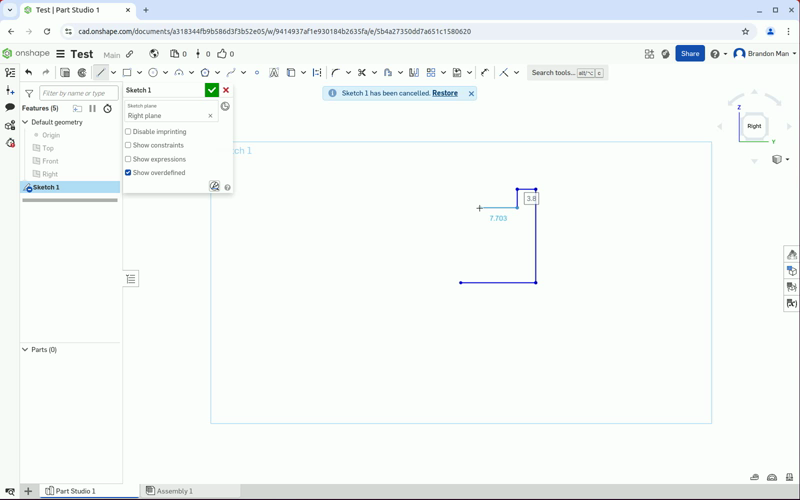
key_down(shift)
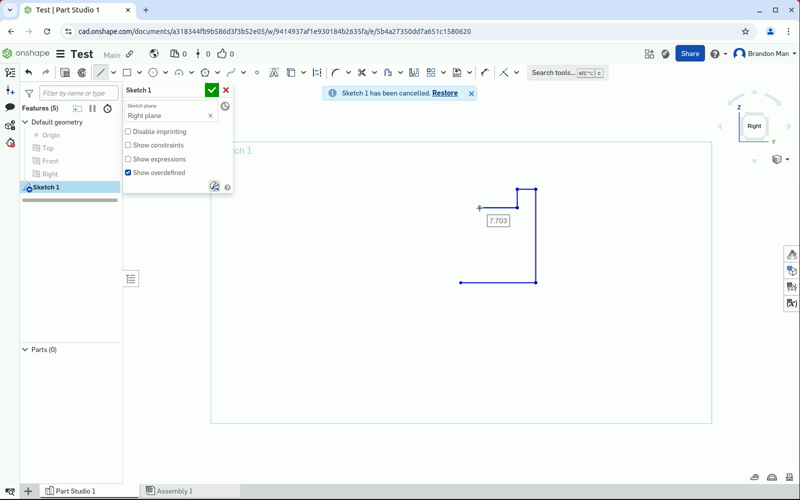
mouse_move(509, 207)
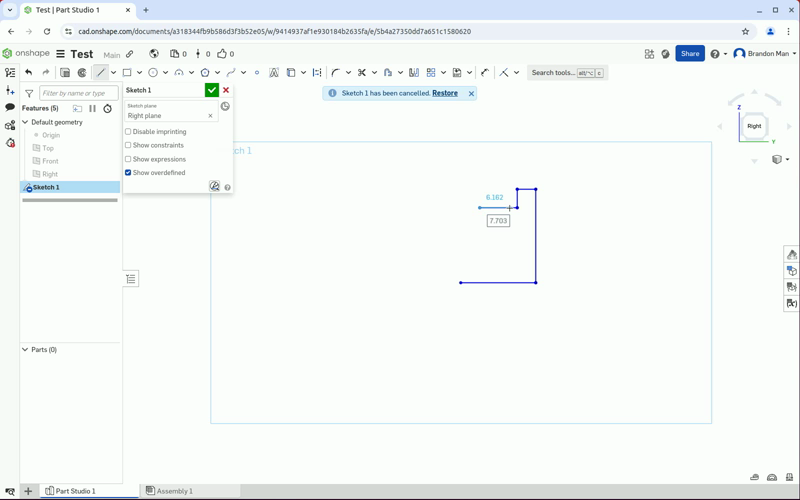
mouse_move(479, 189)
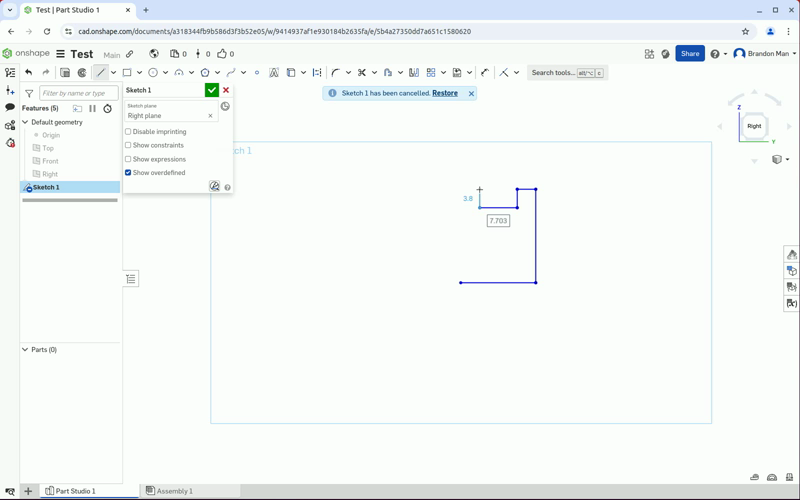
click(479, 189)
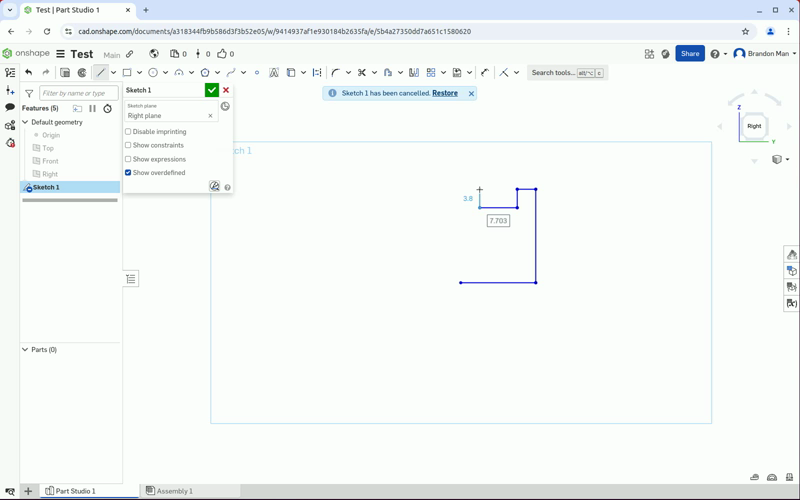
key_up(shift)
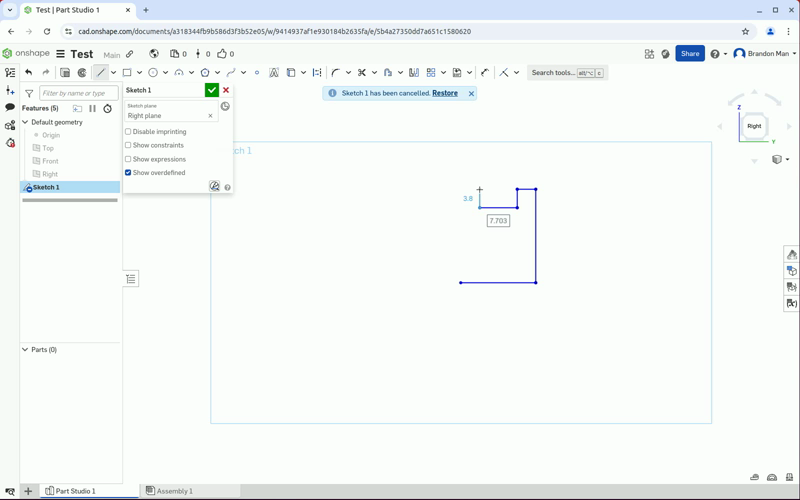
key_down(shift)
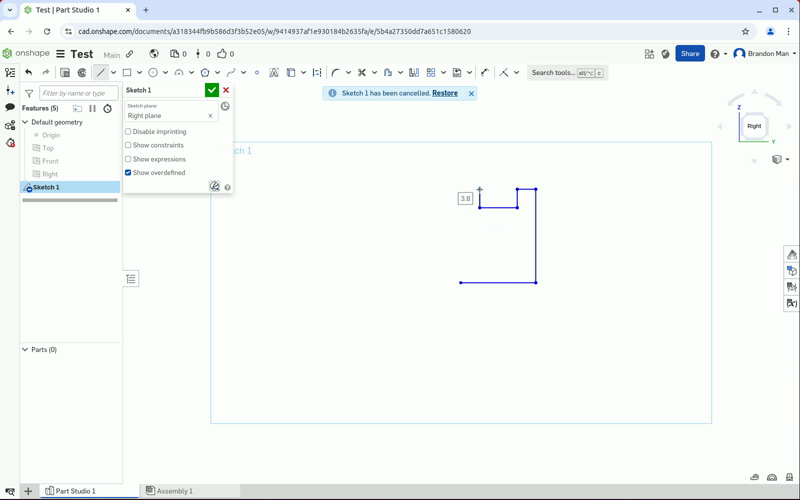
mouse_move(509, 189)
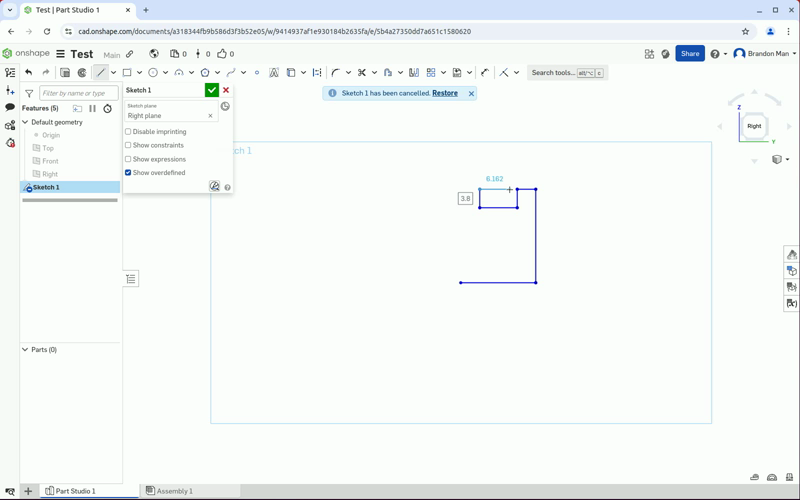
mouse_move(460, 189)
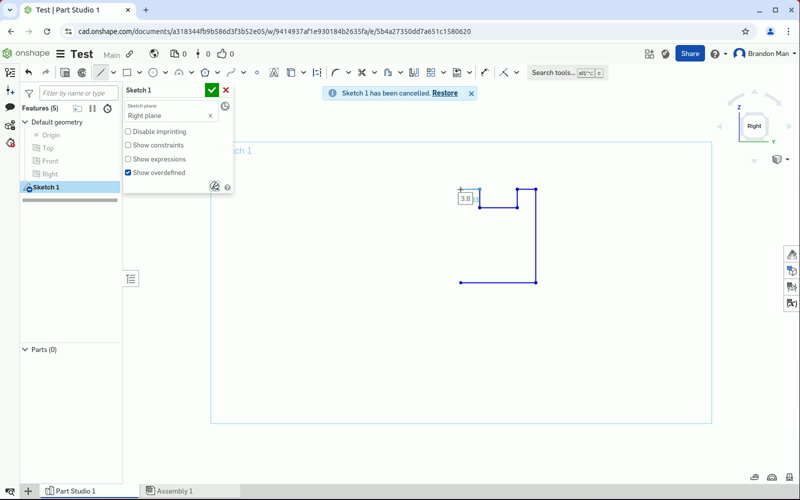
click(460, 189)
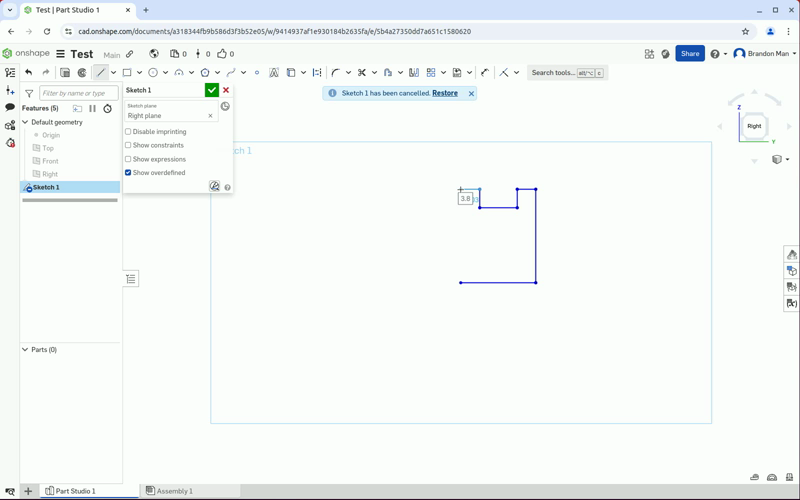
key_up(shift)
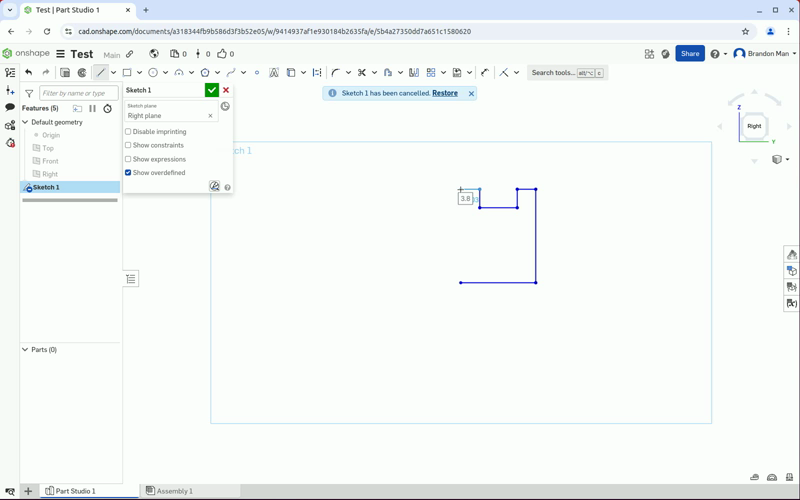
key_down(shift)
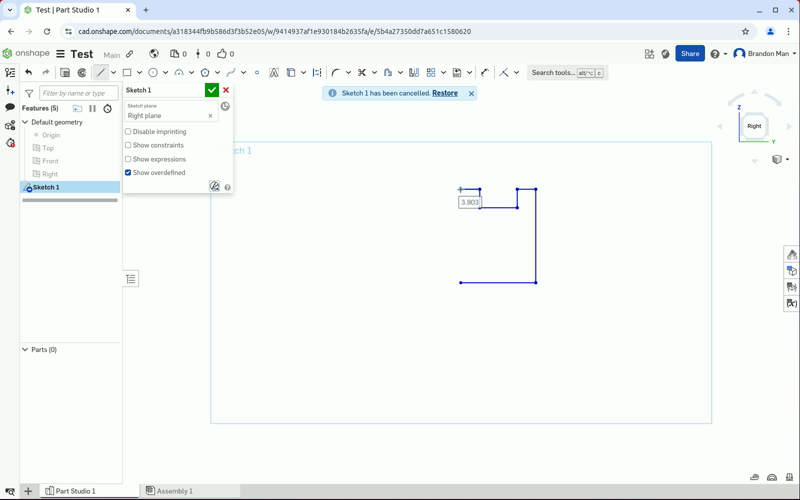
mouse_move(460, 282)
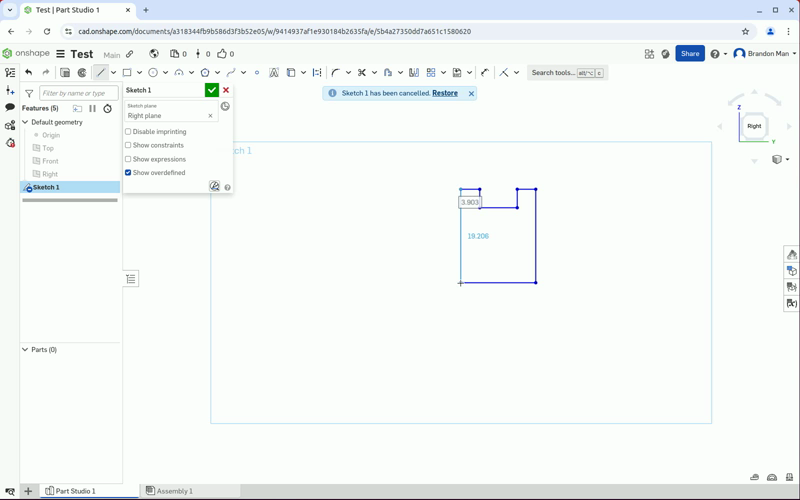
key_up(shift)
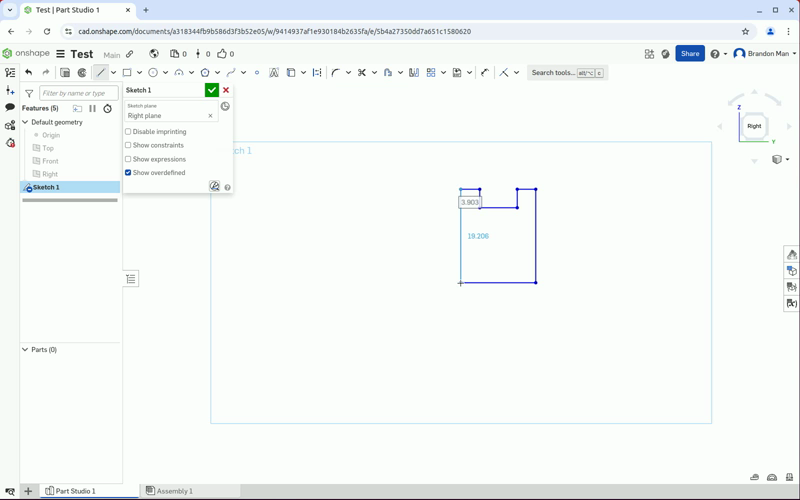
click(460, 282)
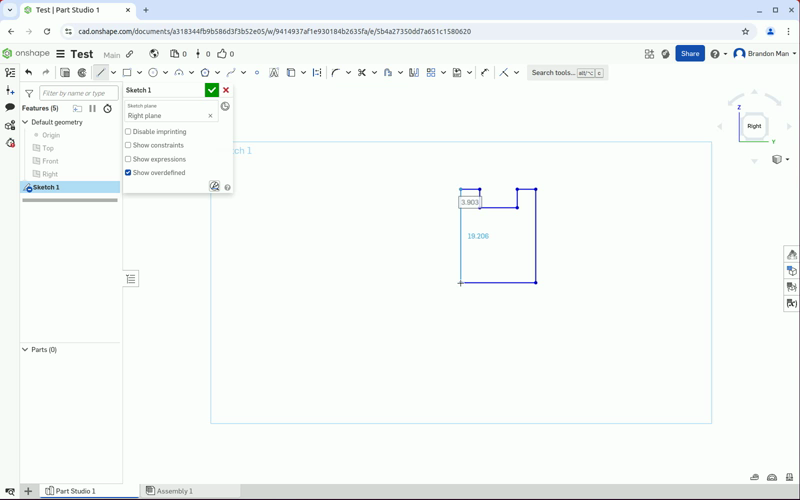
key(esc)
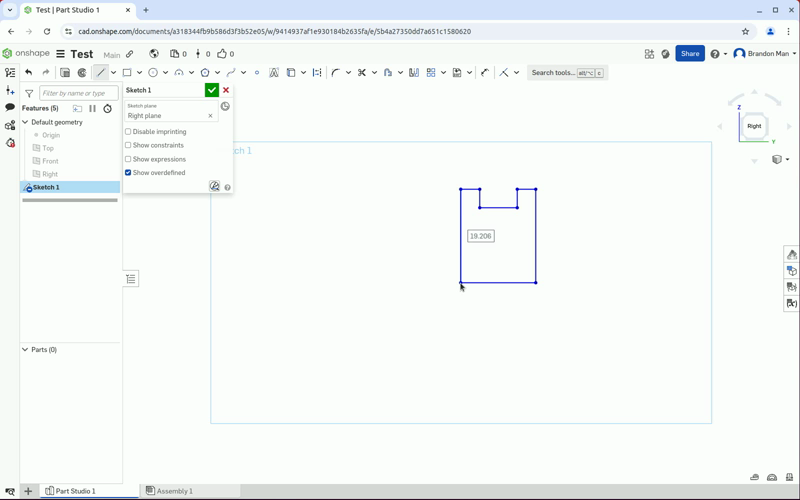
mouse_move(512, 267)
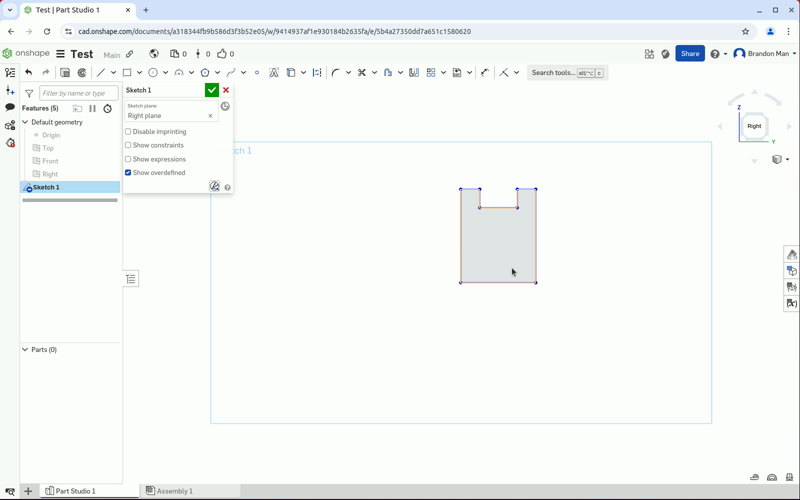
click(512, 267)
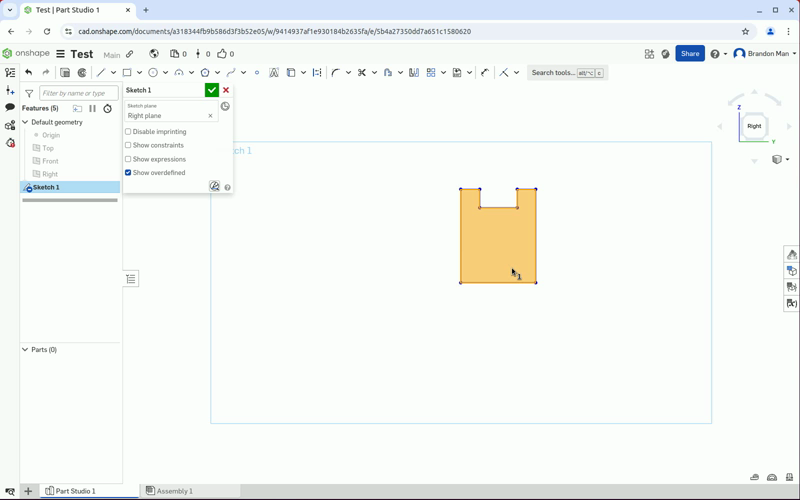
mouse_move(73, 352)
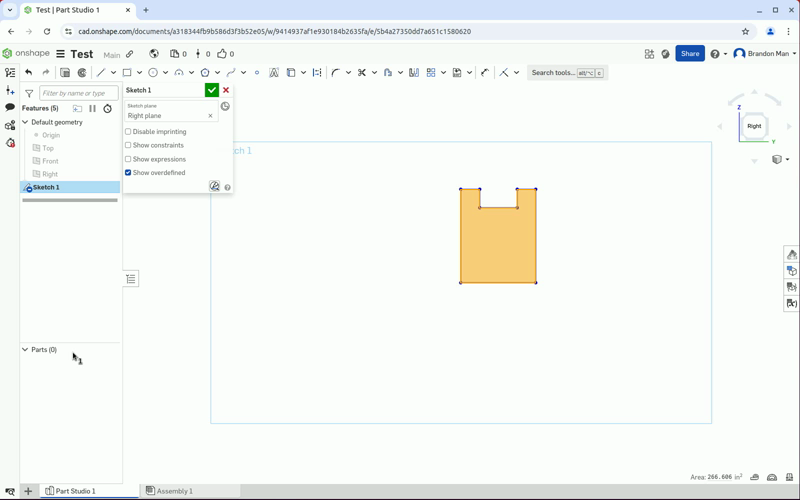
key(shift+y)
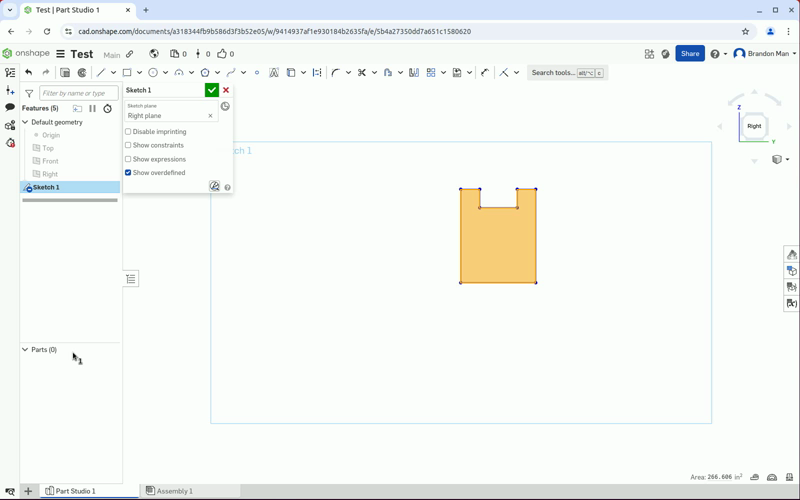
key(shift+e)
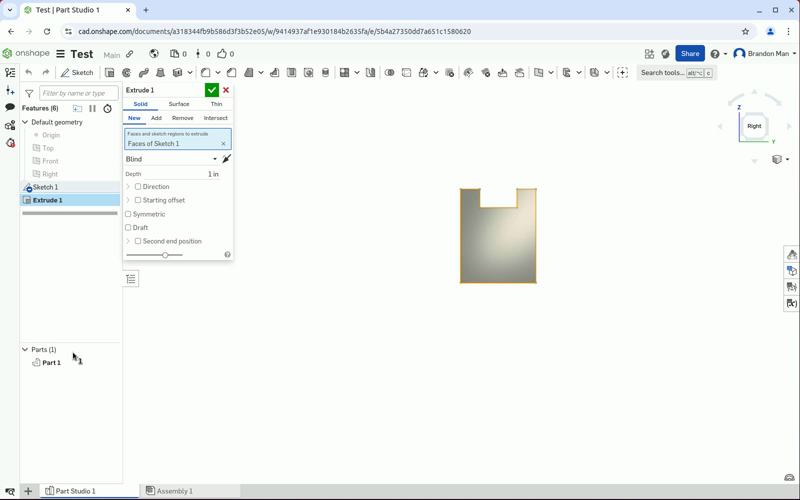
mouse_move(143, 106)
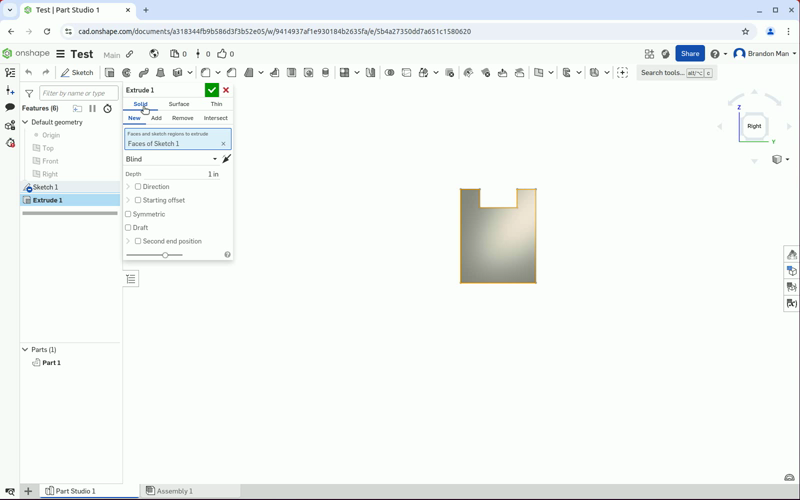
click(143, 106)
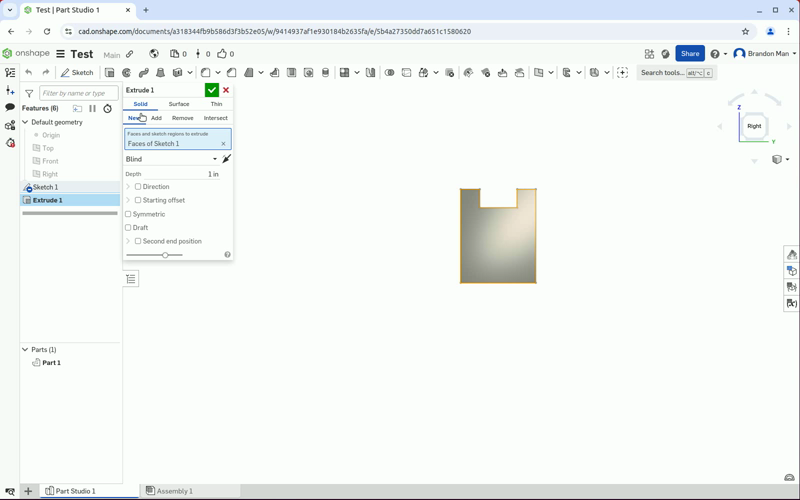
mouse_move(137, 120)
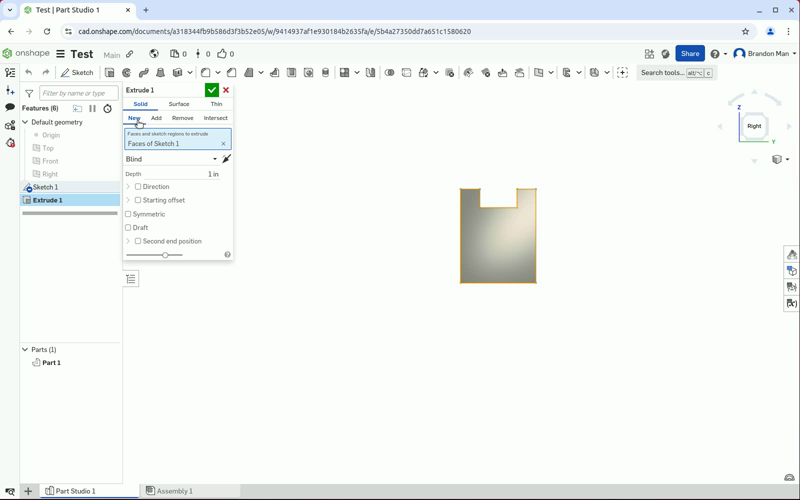
click(137, 120)
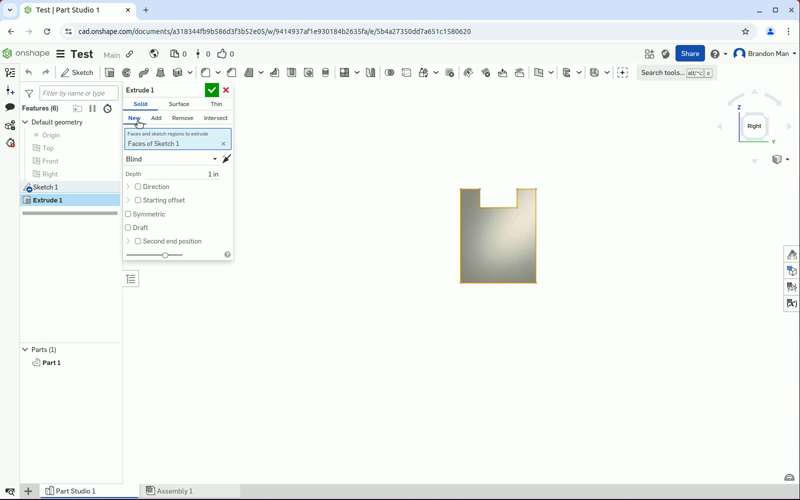
key(tab, 4)
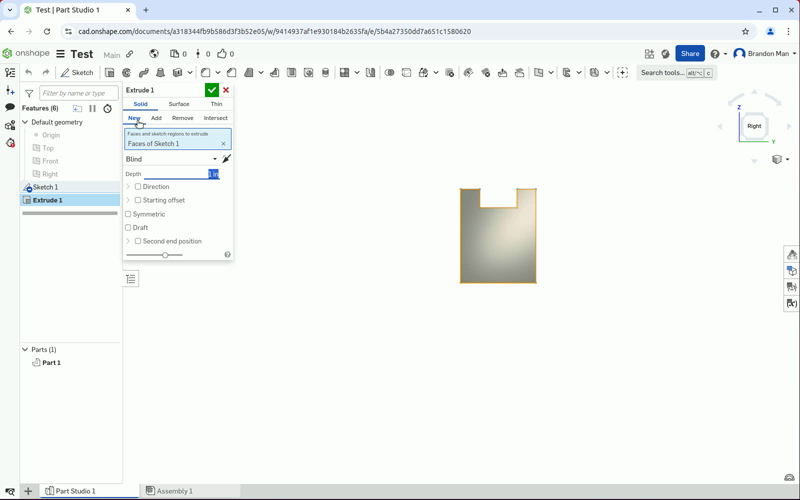
text(23.108)
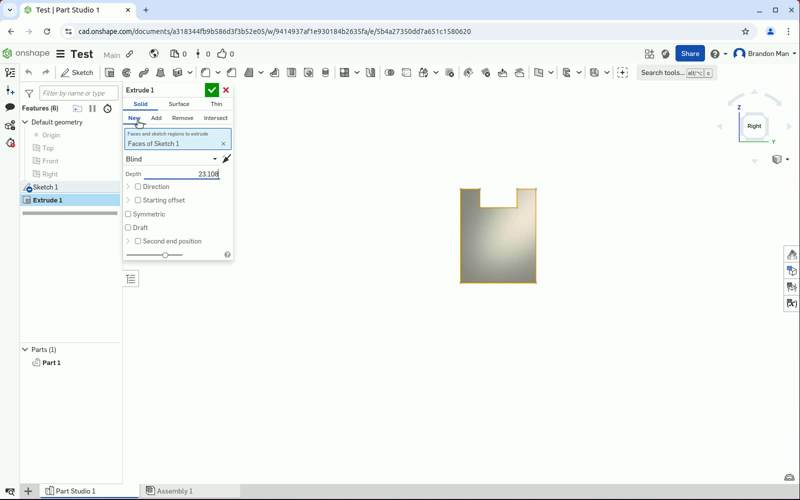
key(enter)
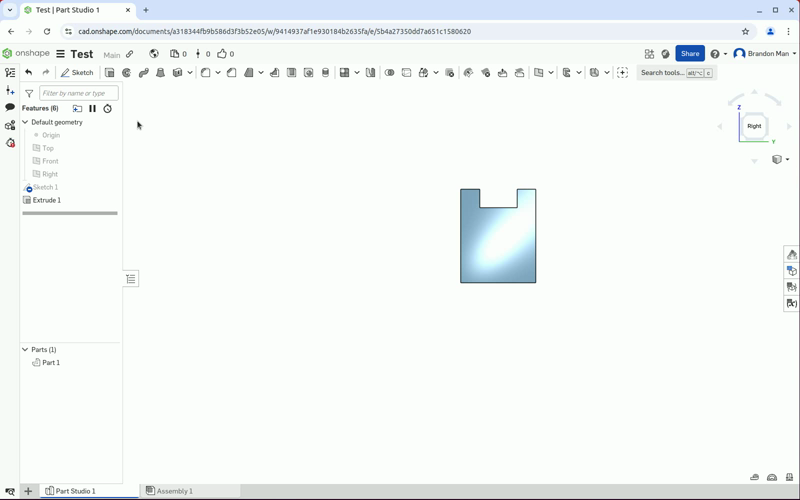
key(shift+h)
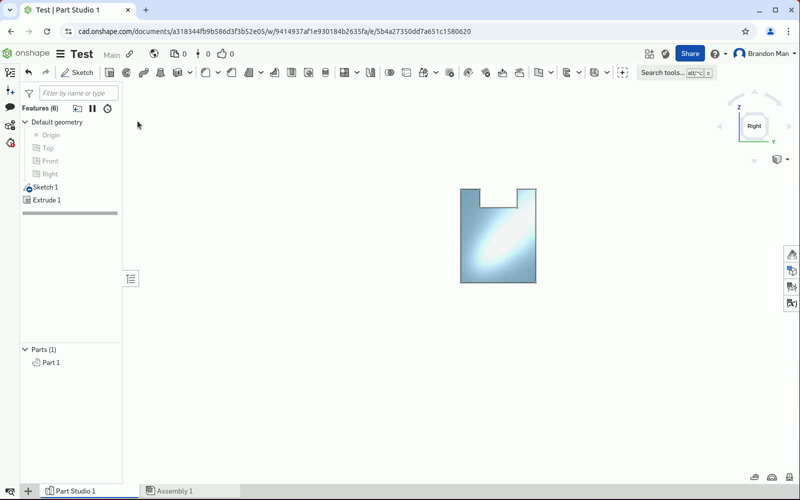
key(shift+h)
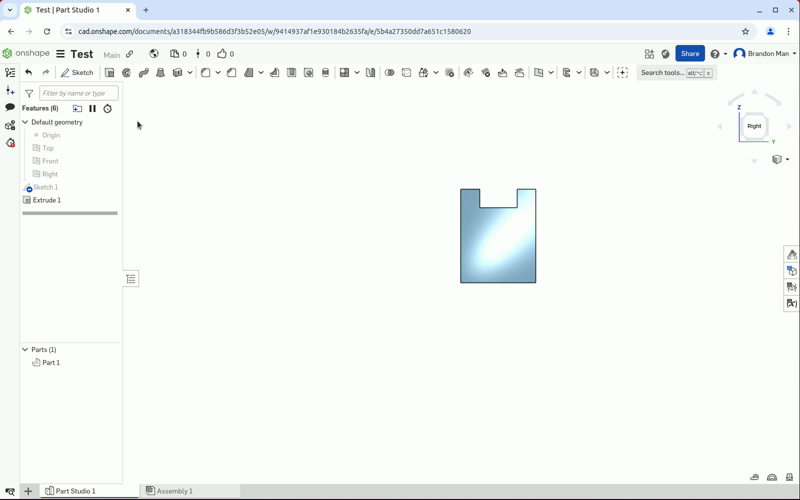
mouse_move(73, 189)
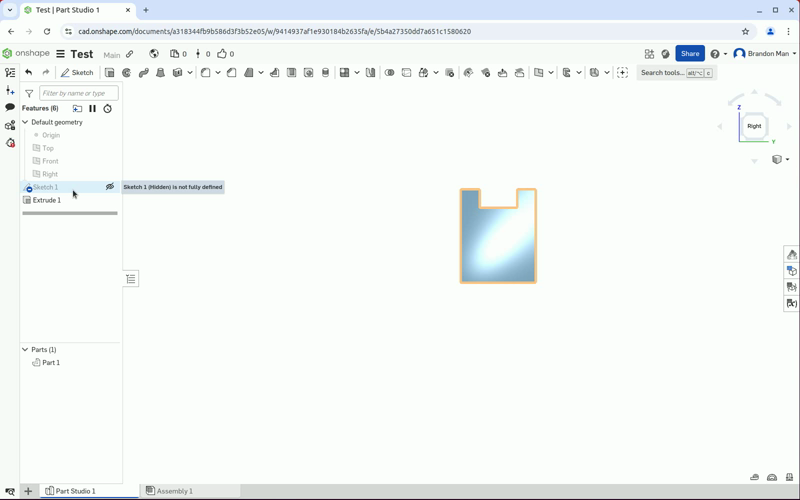
click(73, 189)
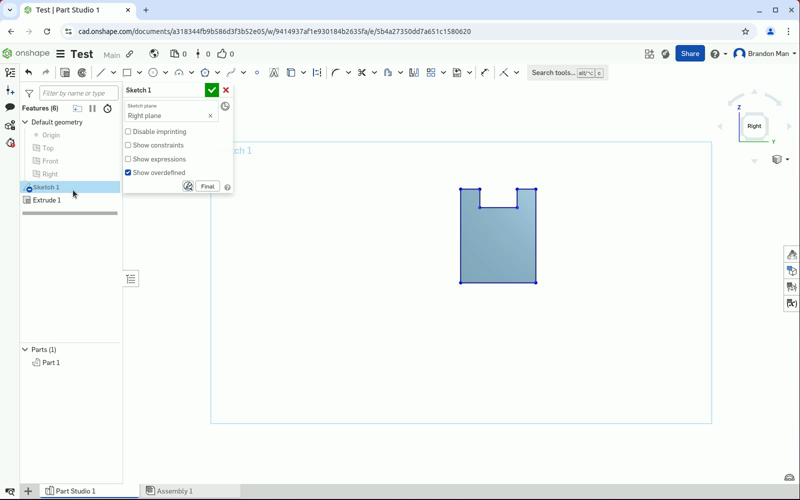
mouse_move(229, 92)
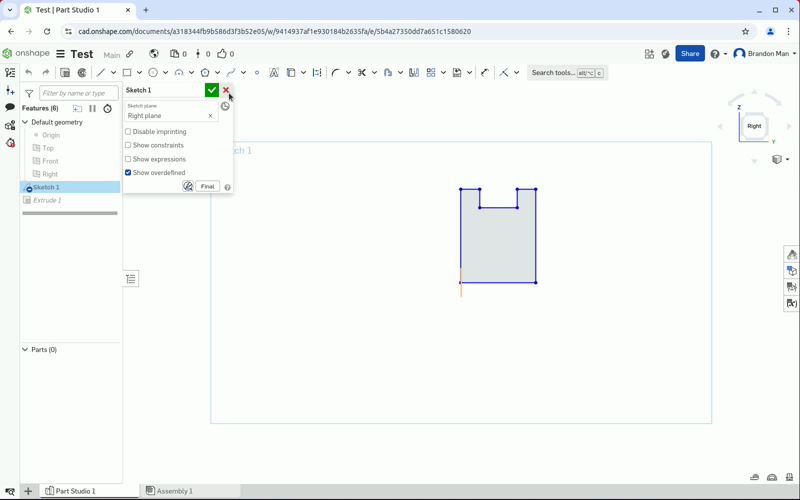
click(229, 92)
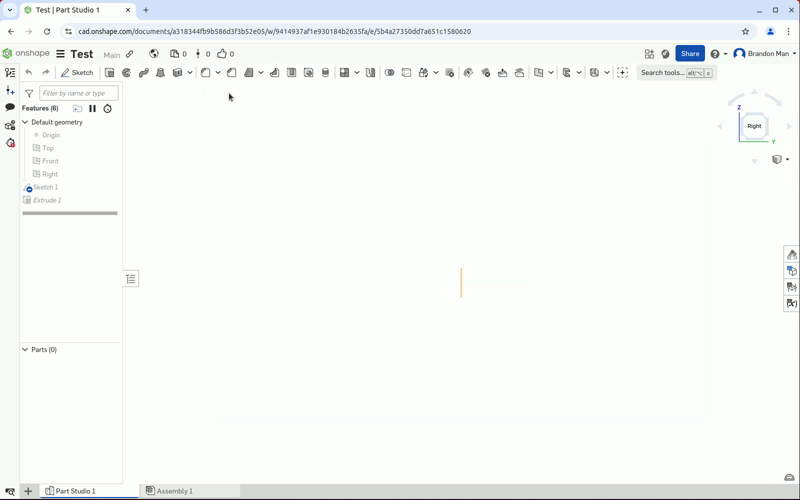
mouse_move(73, 352)
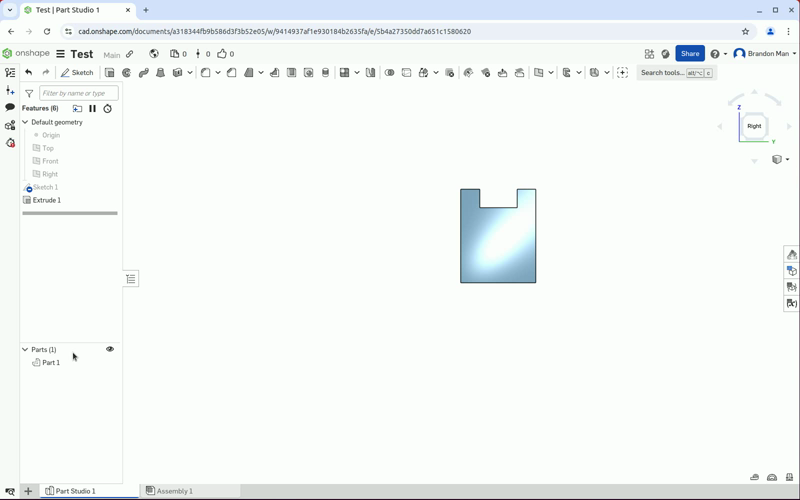
key(y)
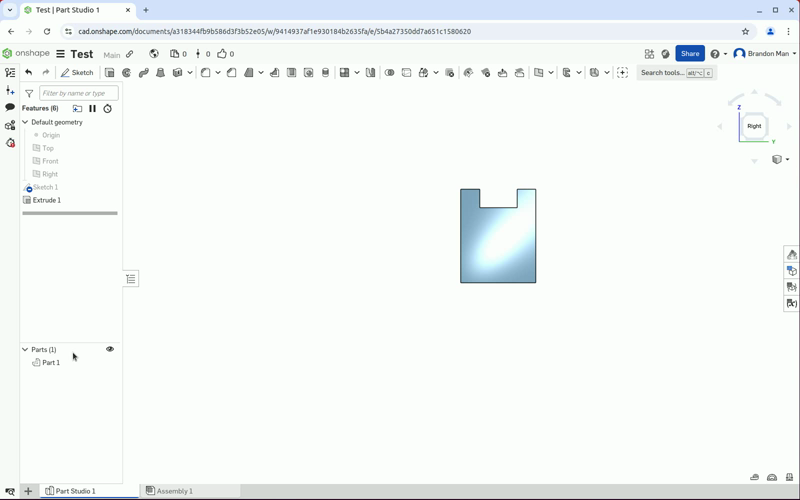
key(shift+p)
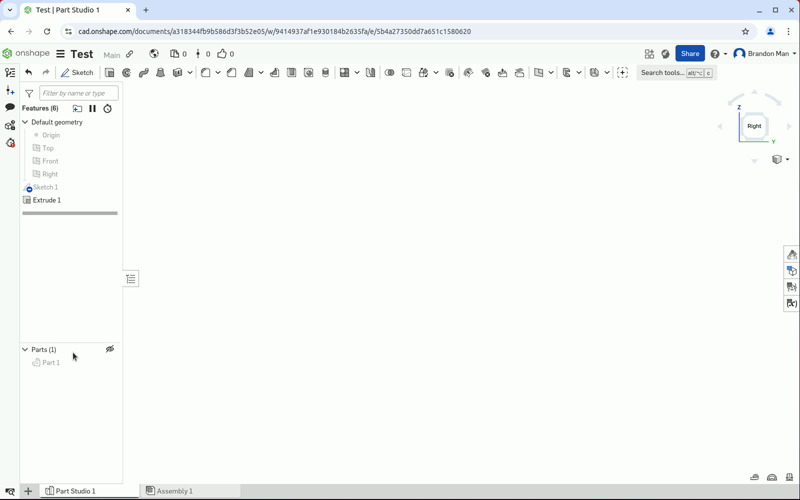
key(space)
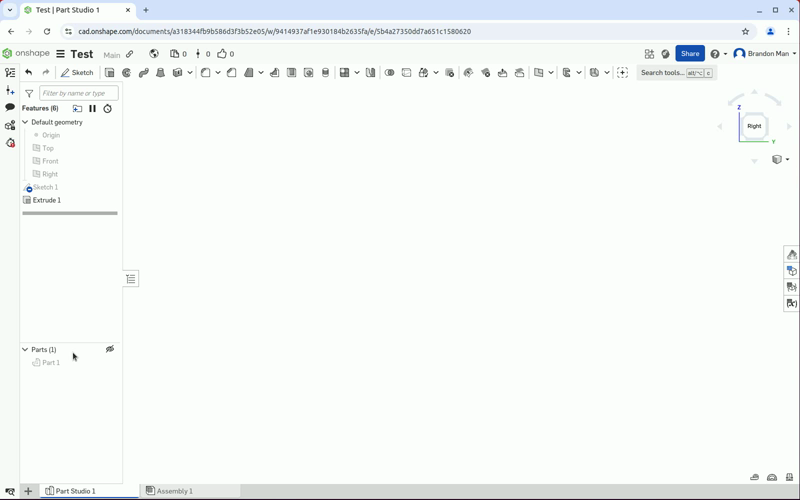
key_down(shift)
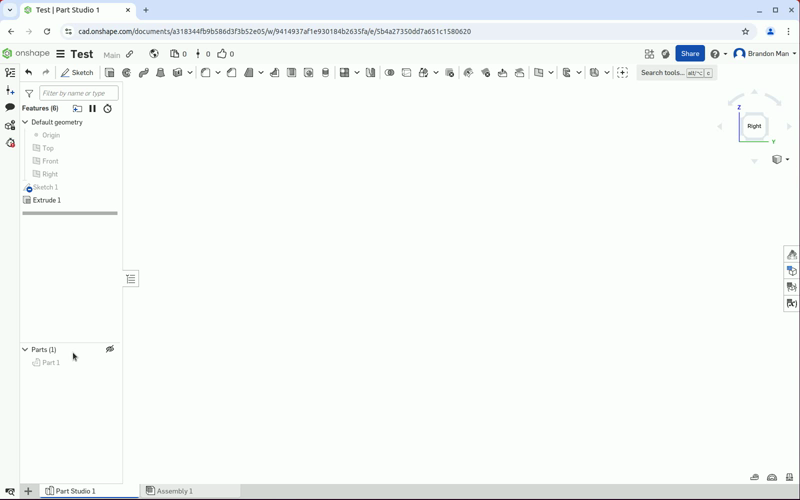
key(right)
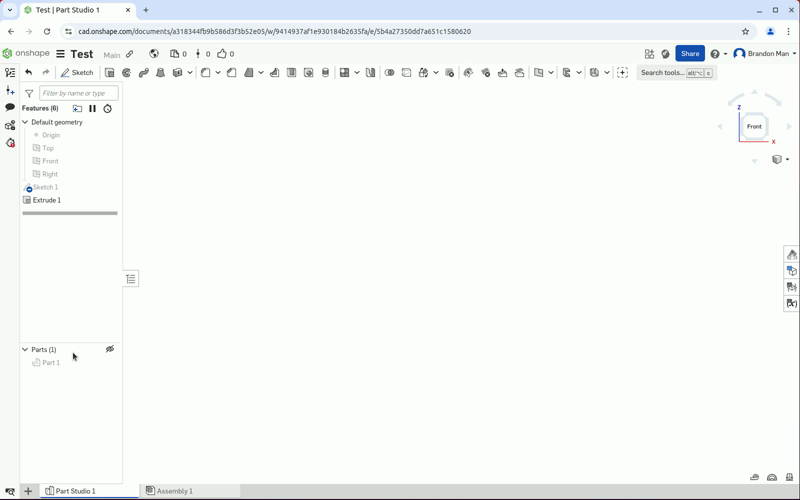
key_up(shift)
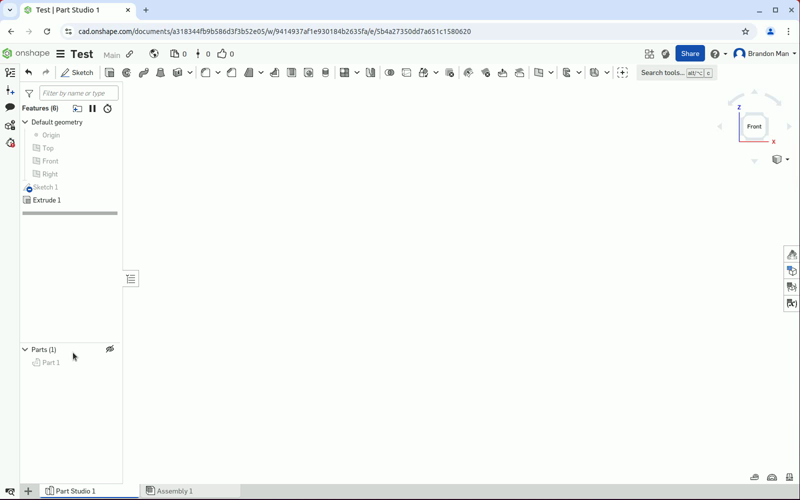
mouse_move(73, 352)
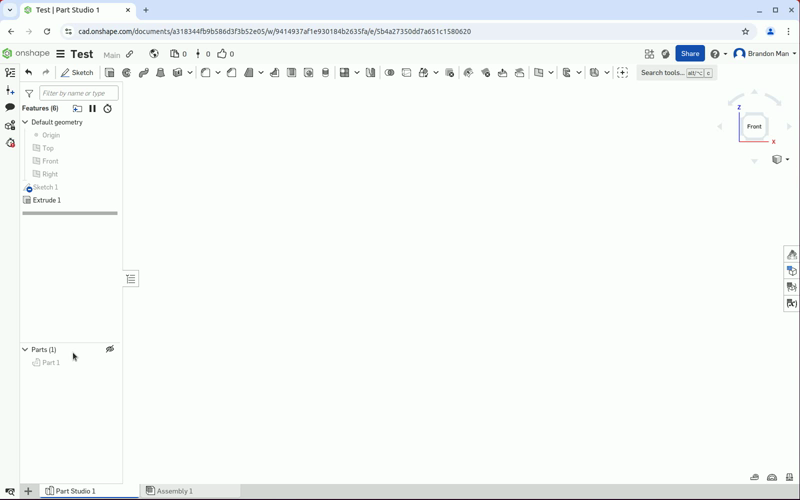
key(shift+y)
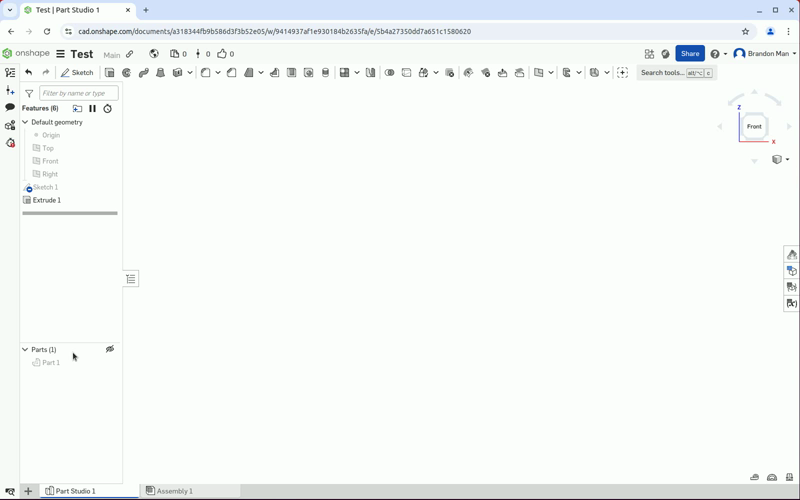
key(shift+s)
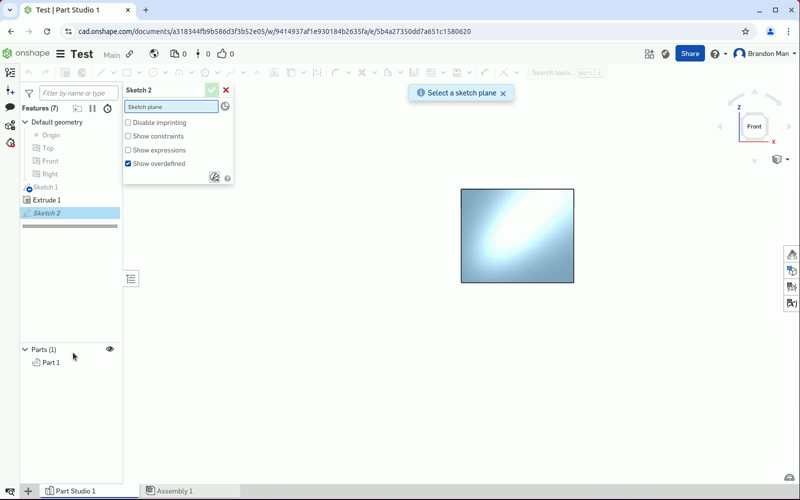
mouse_move(73, 163)
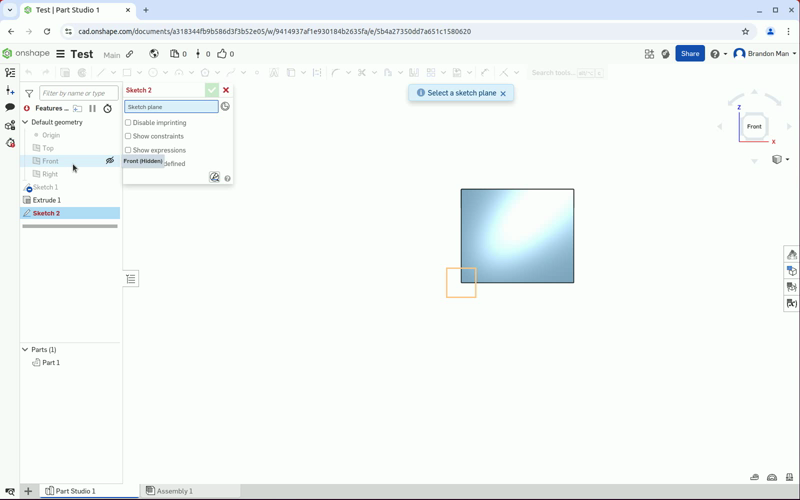
click(73, 163)
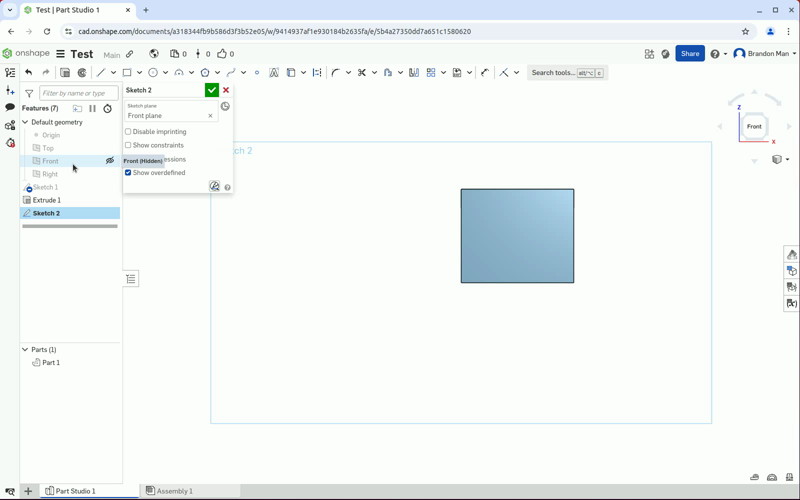
mouse_move(73, 352)
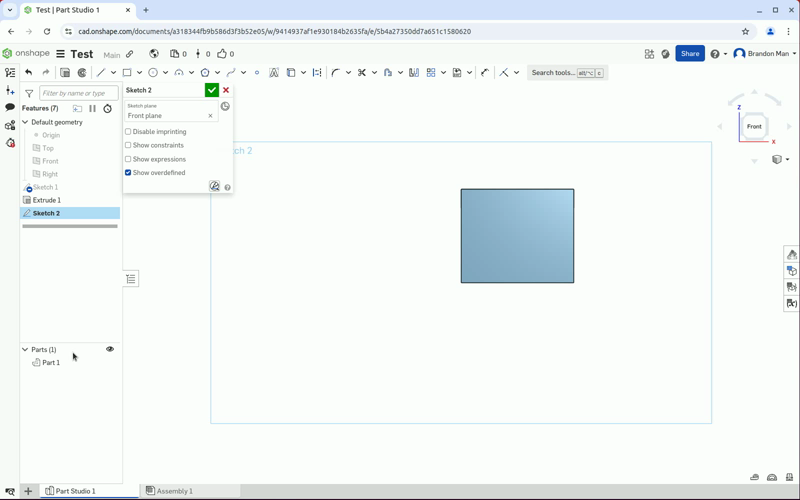
key(y)
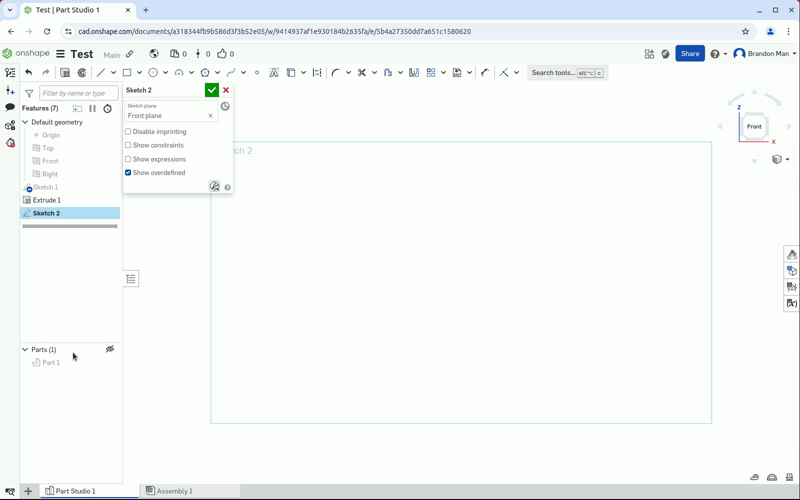
key(l)
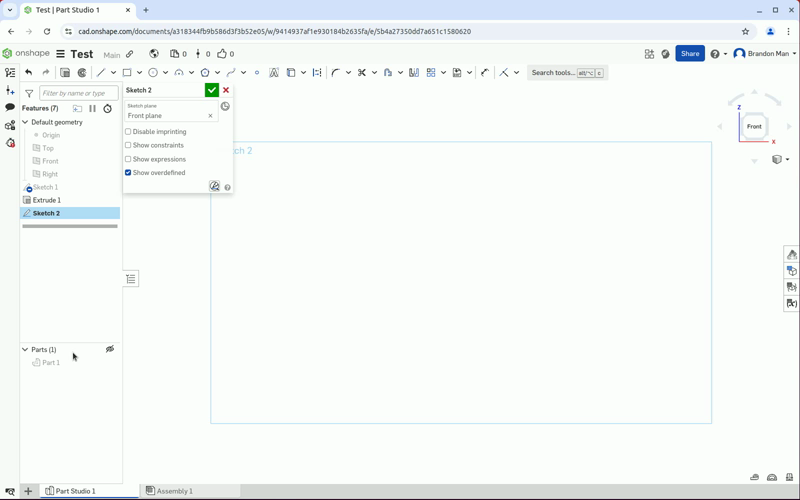
key_down(shift)
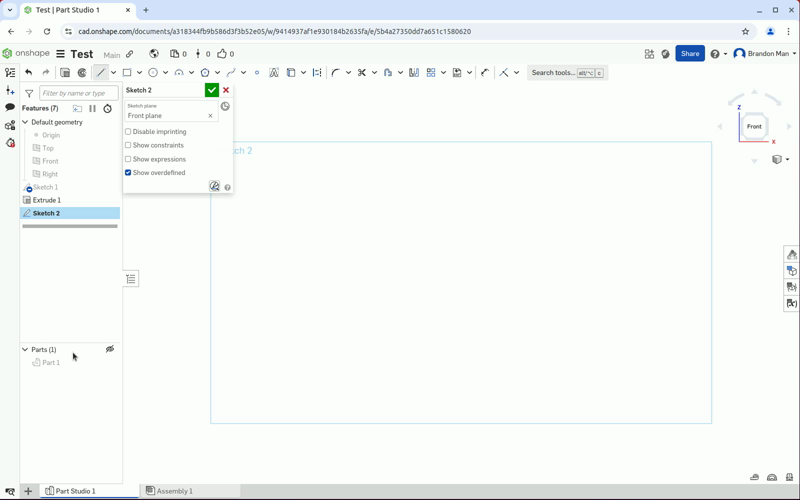
mouse_move(498, 282)
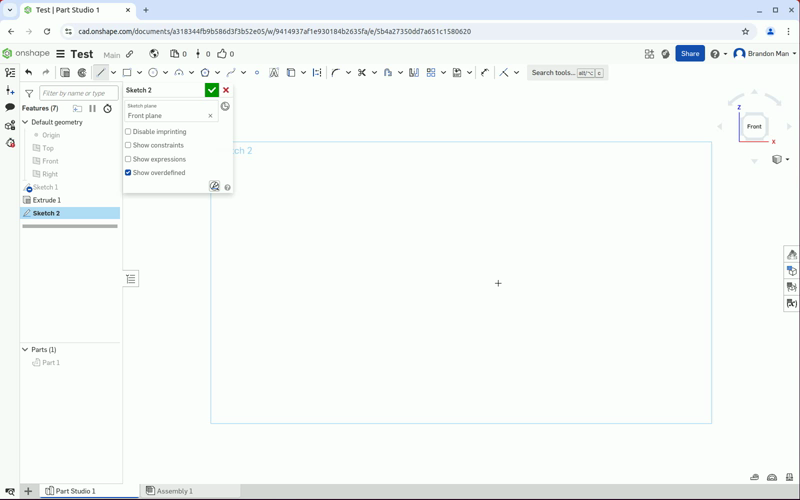
click(498, 282)
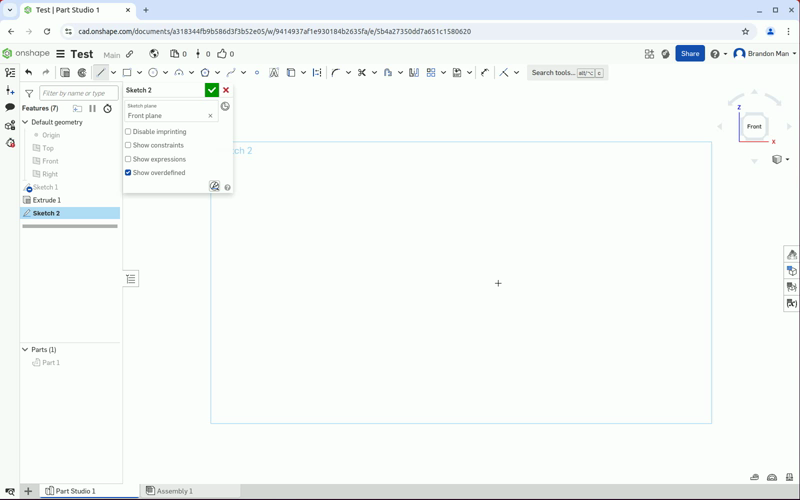
key_up(shift)
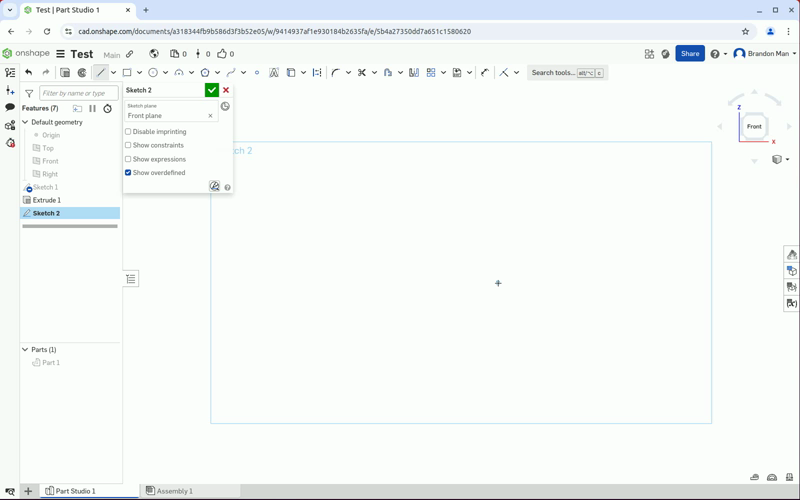
key_down(shift)
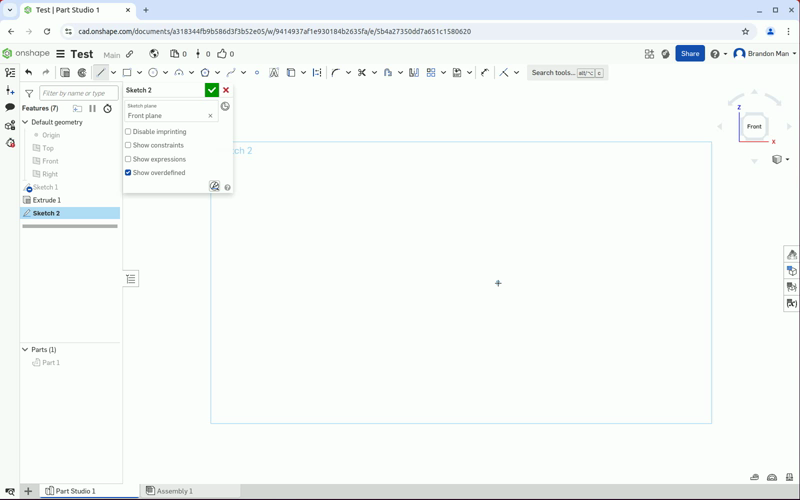
mouse_move(528, 282)
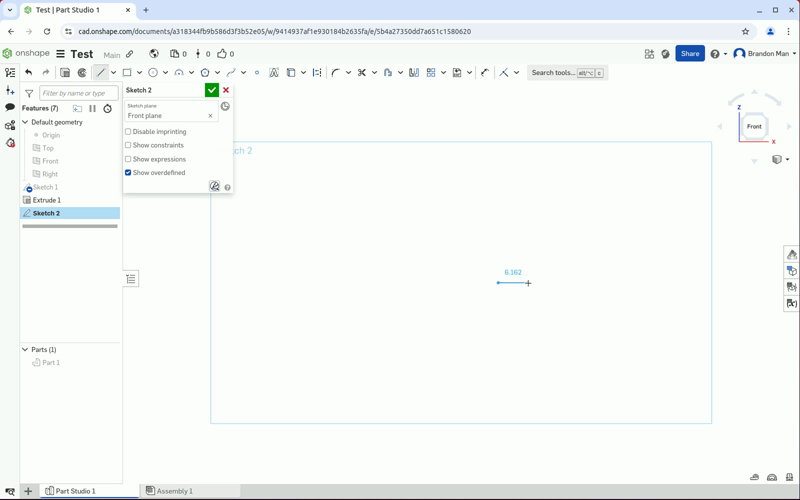
mouse_move(536, 282)
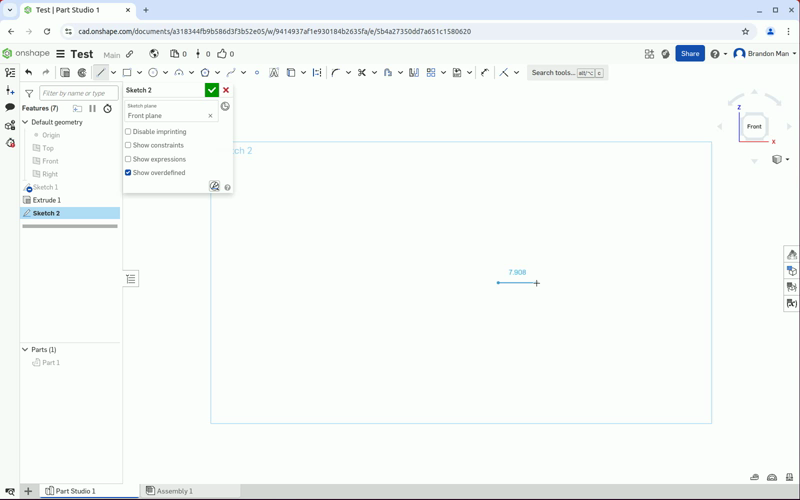
click(536, 282)
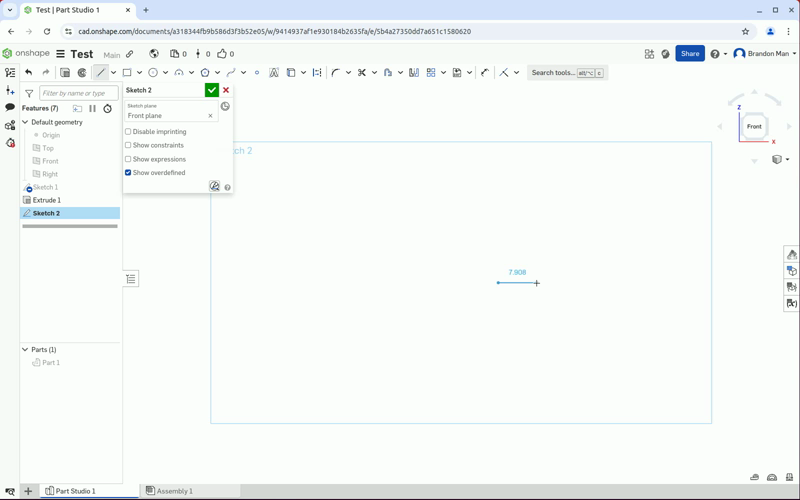
key_up(shift)
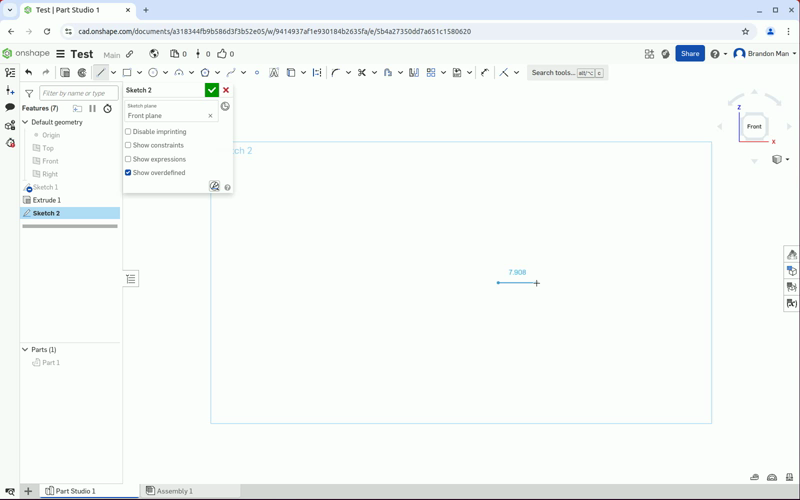
key_down(shift)
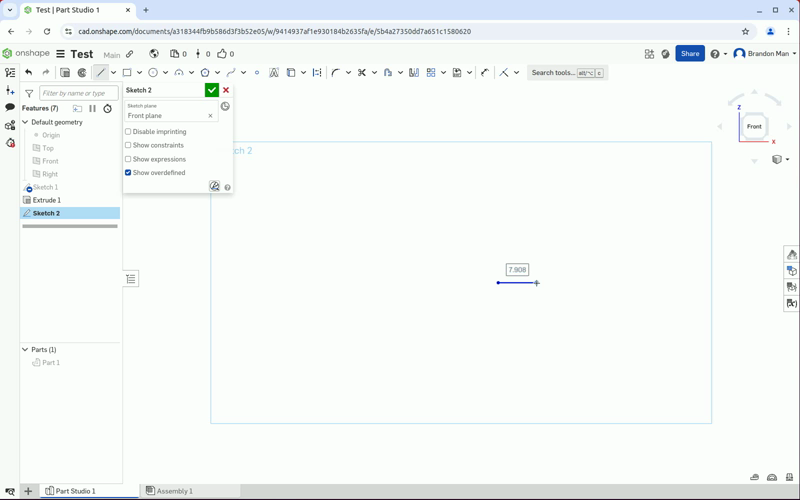
mouse_move(566, 282)
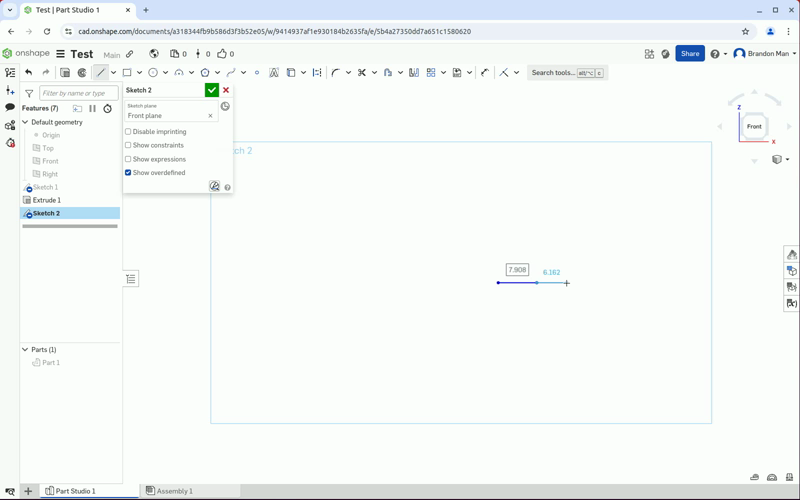
mouse_move(536, 263)
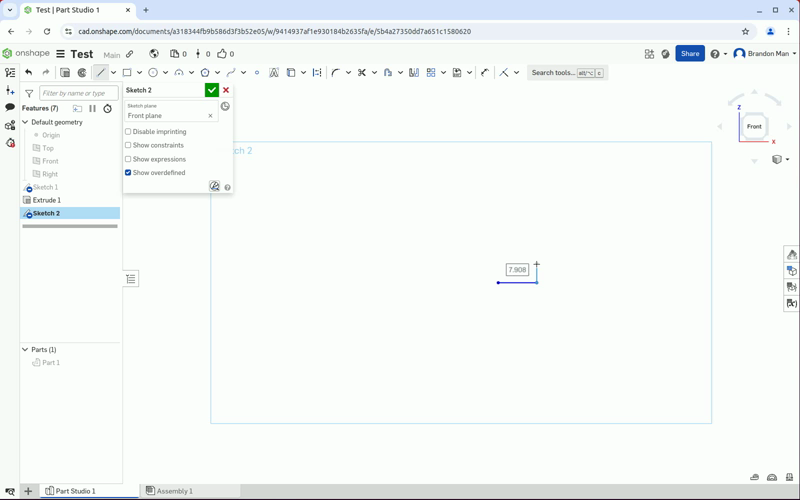
click(536, 263)
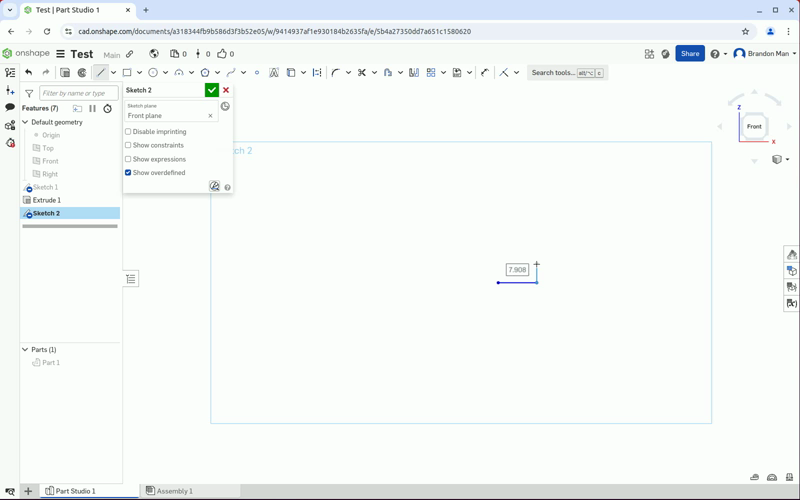
key_up(shift)
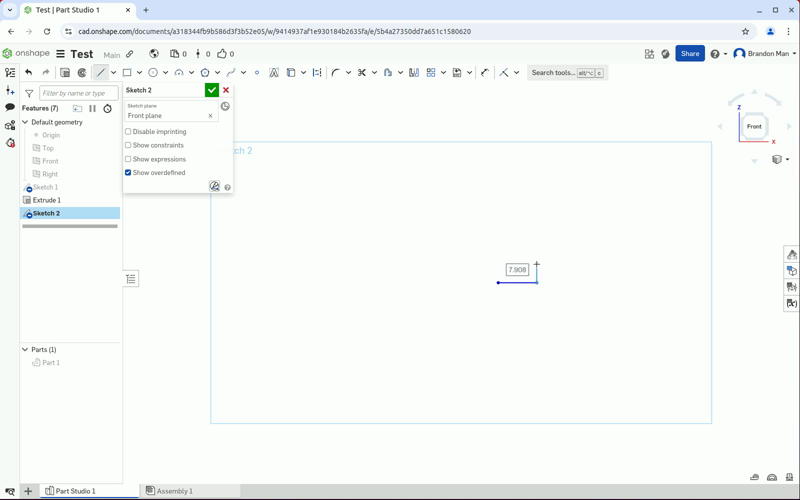
key_down(shift)
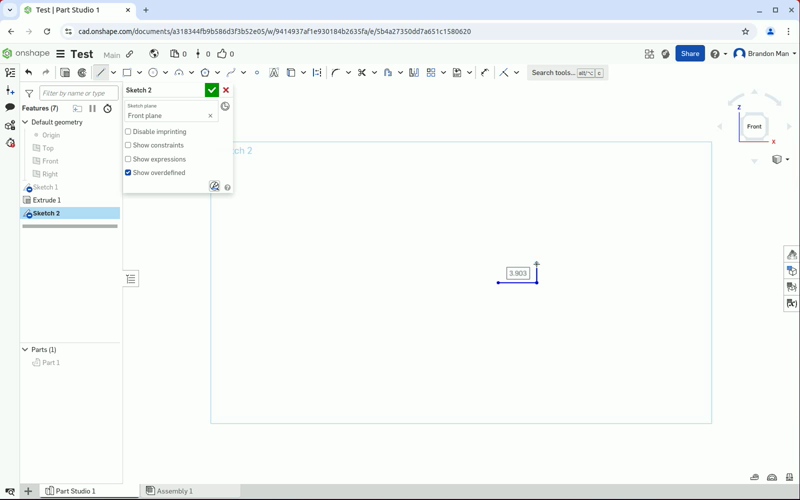
mouse_move(566, 263)
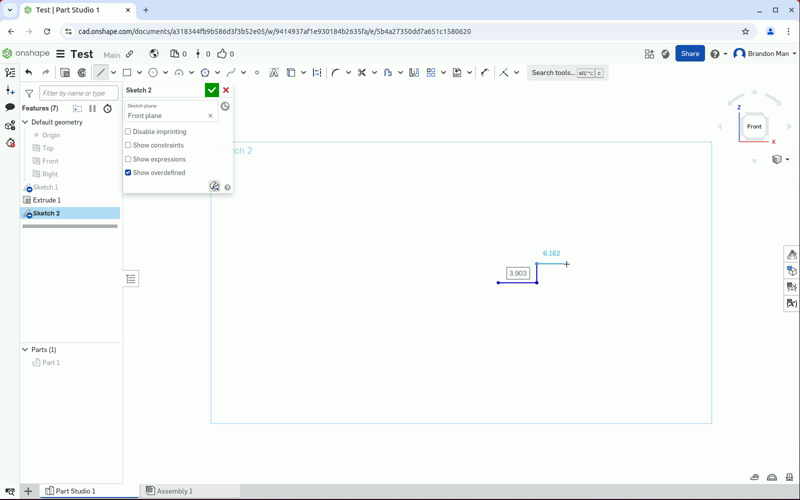
mouse_move(498, 263)
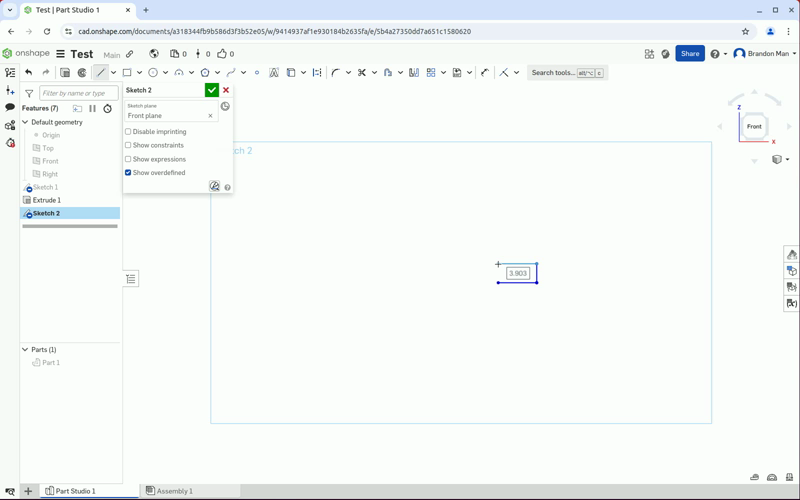
click(498, 263)
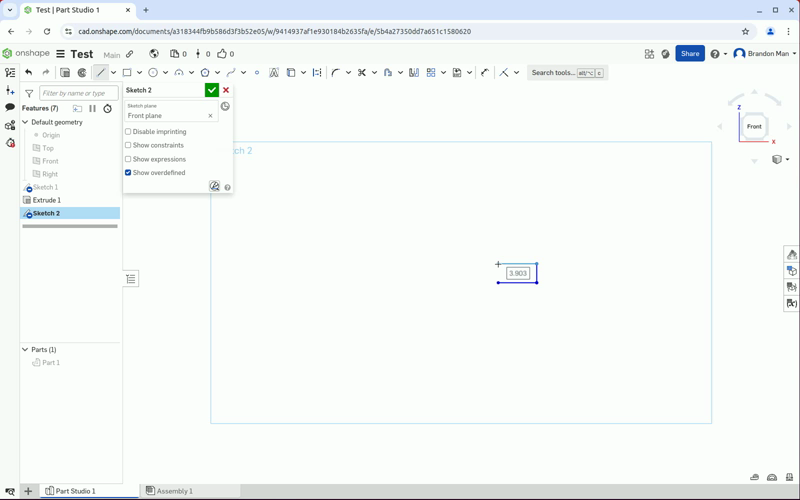
key_up(shift)
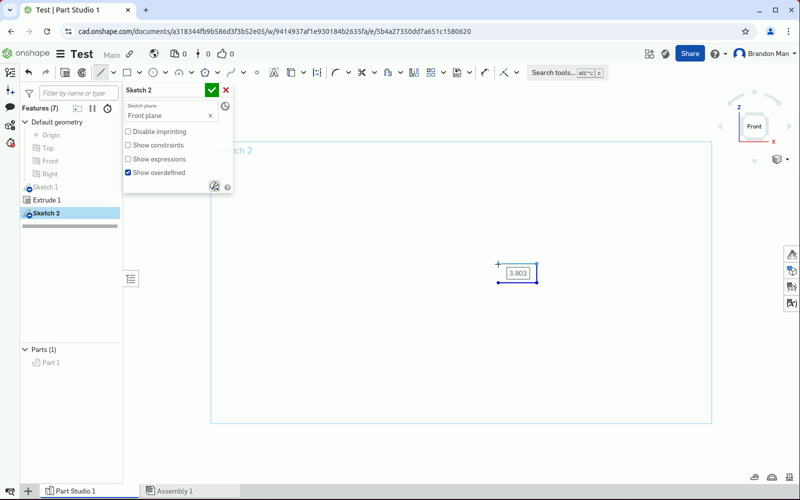
mouse_move(528, 263)
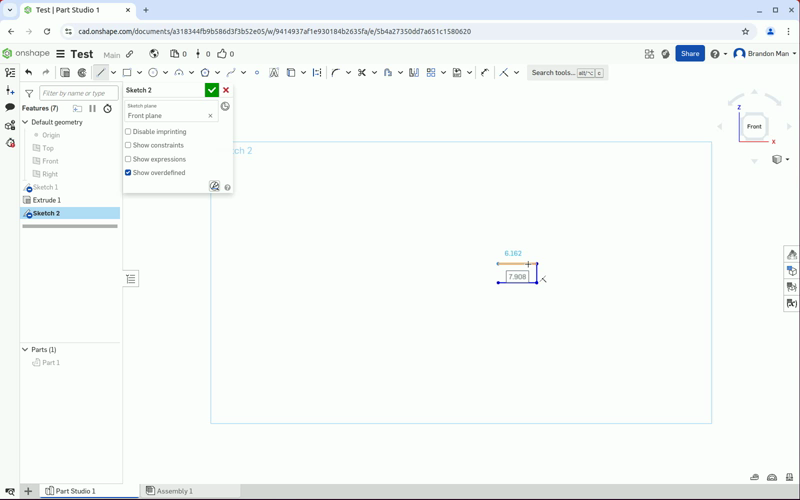
key_down(shift)
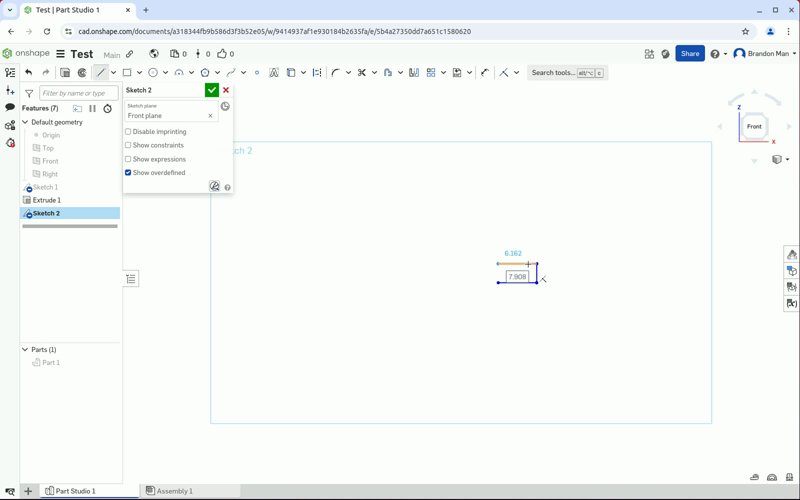
mouse_move(498, 282)
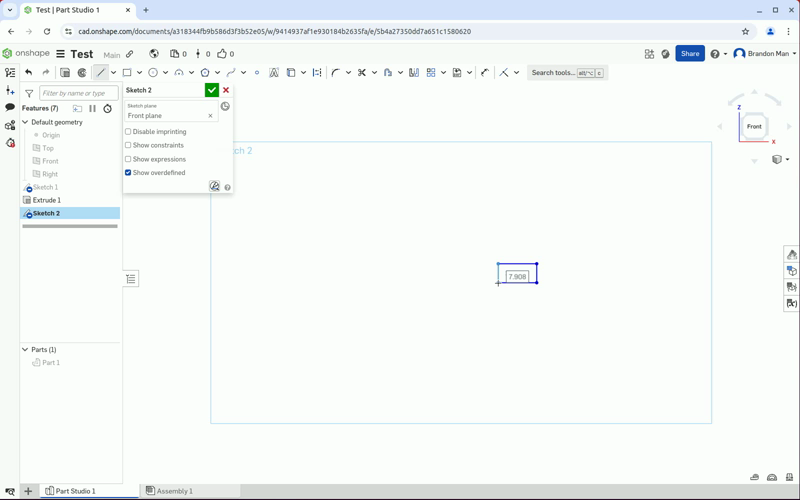
key_up(shift)
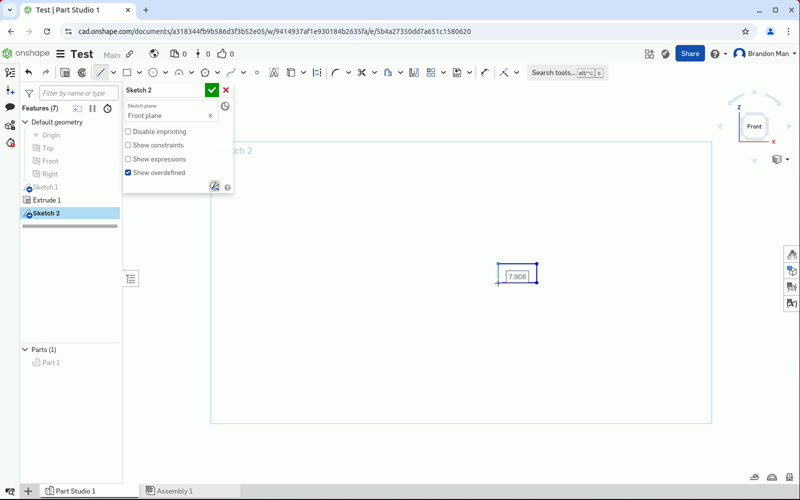
click(498, 282)
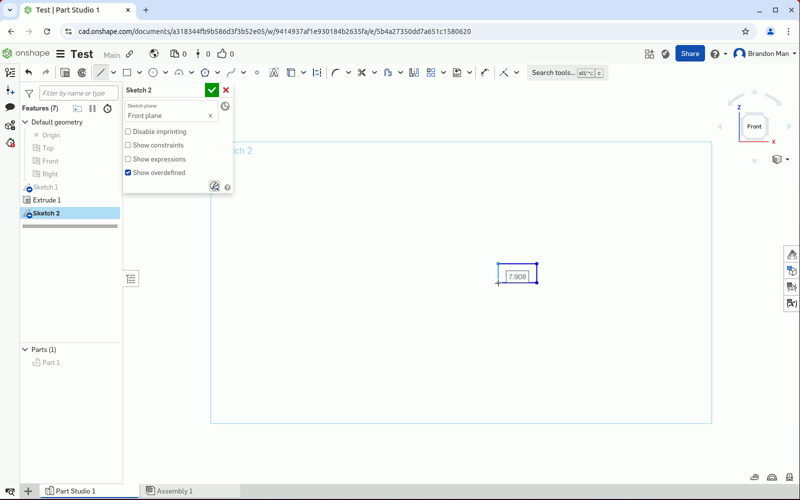
key(esc)
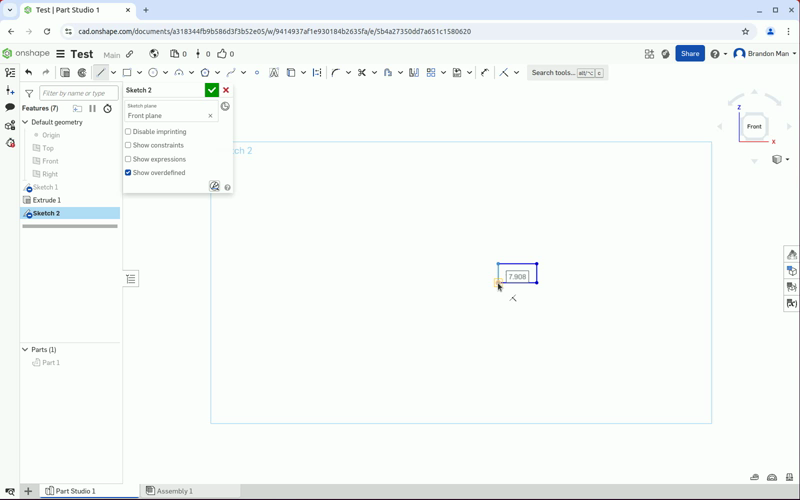
mouse_move(512, 277)
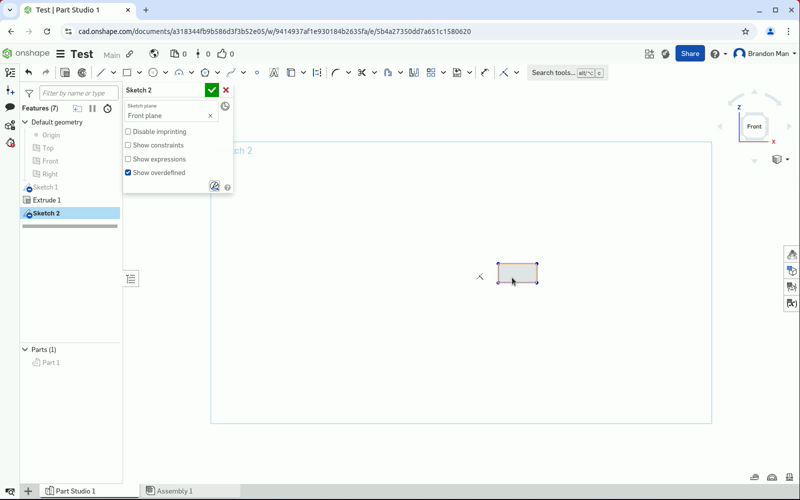
scroll(6)
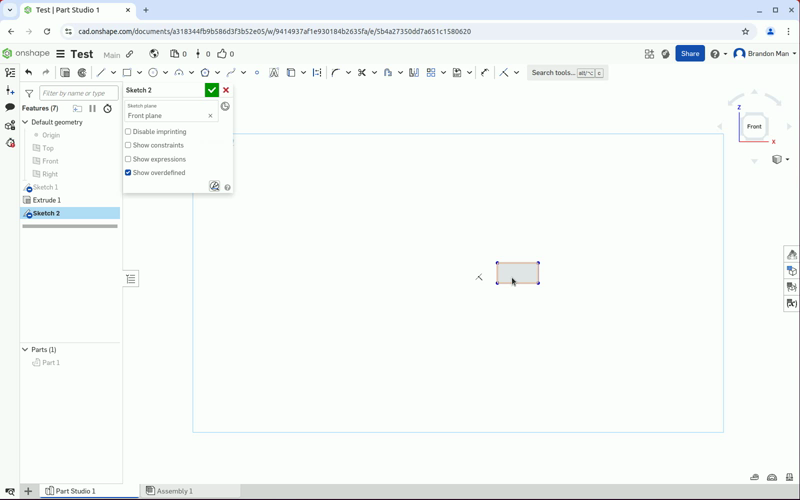
scroll(6)
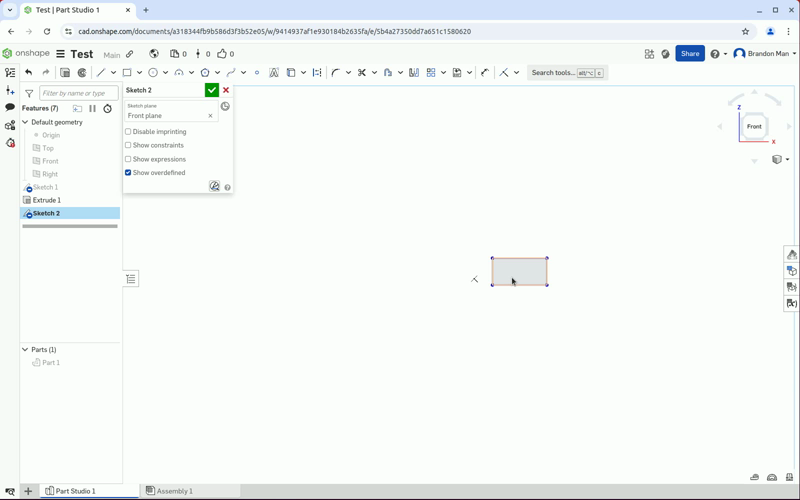
scroll(6)
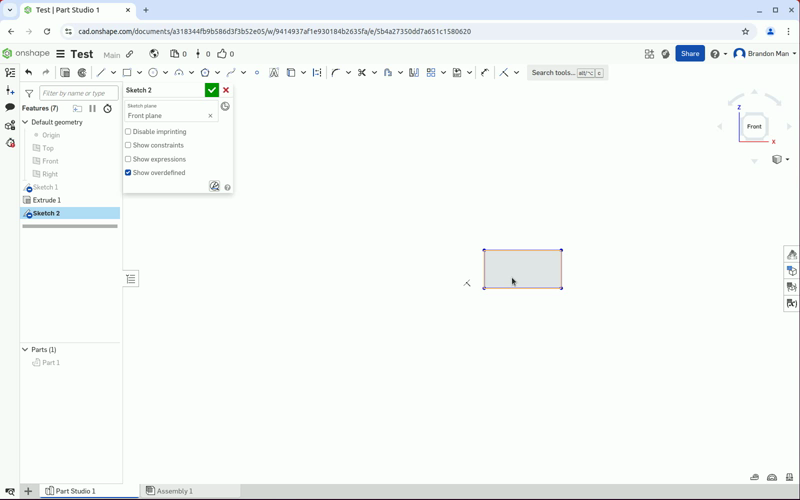
scroll(6)
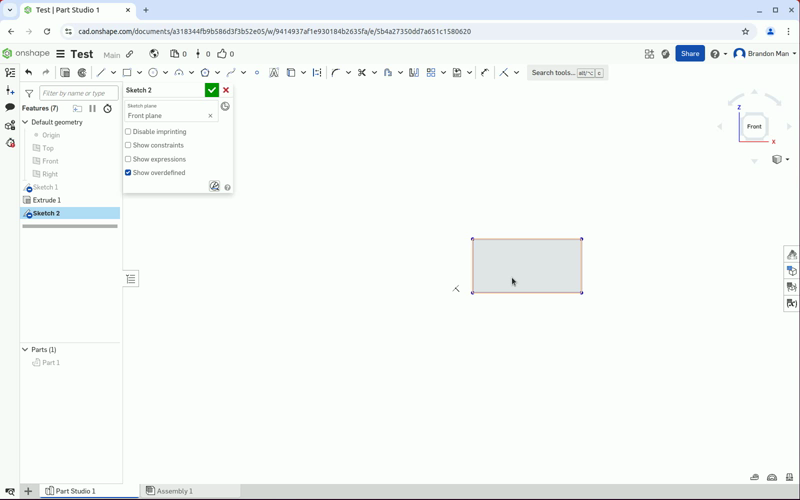
scroll(6)
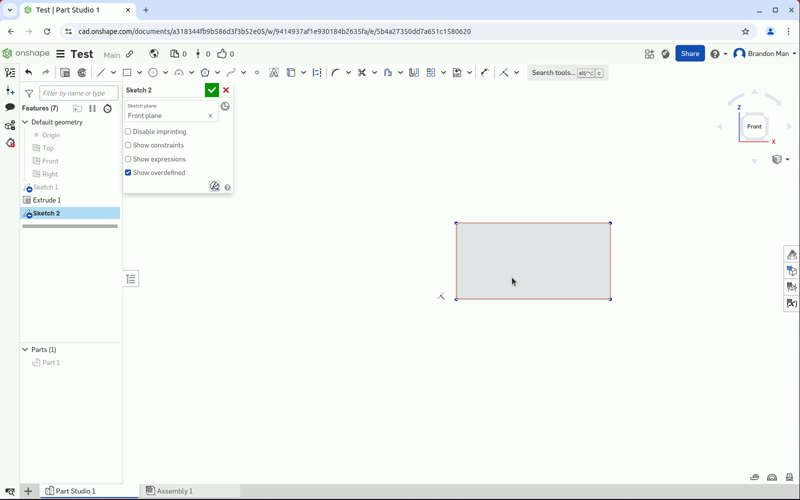
scroll(6)
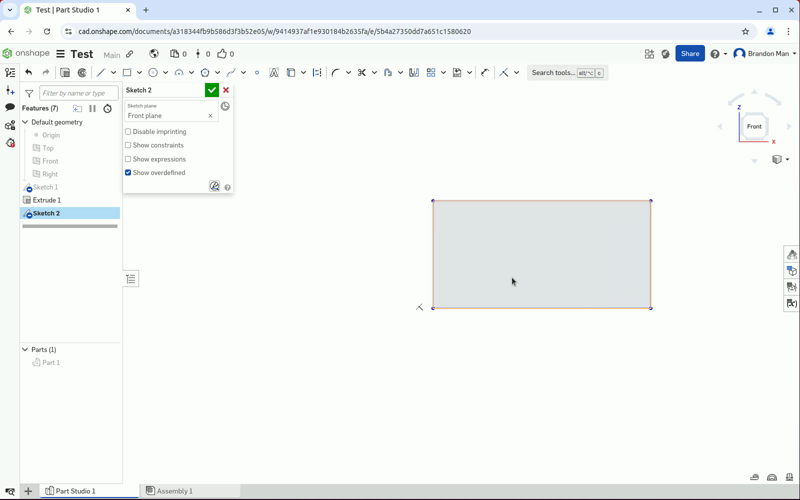
scroll(6)
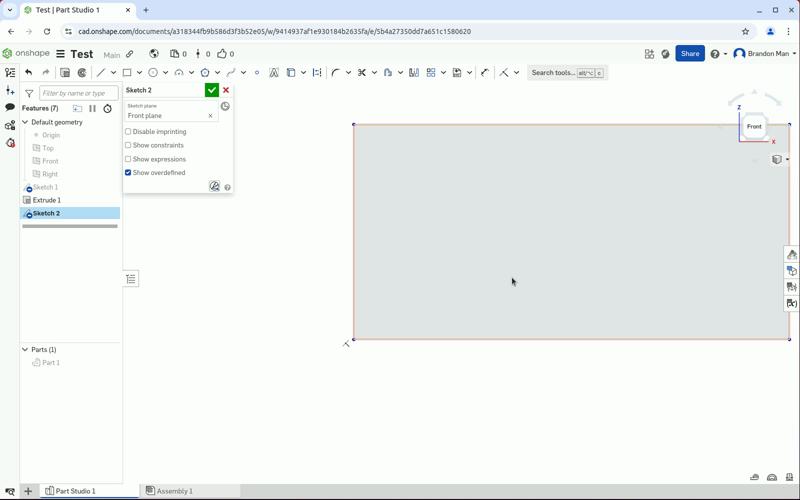
click(512, 277)
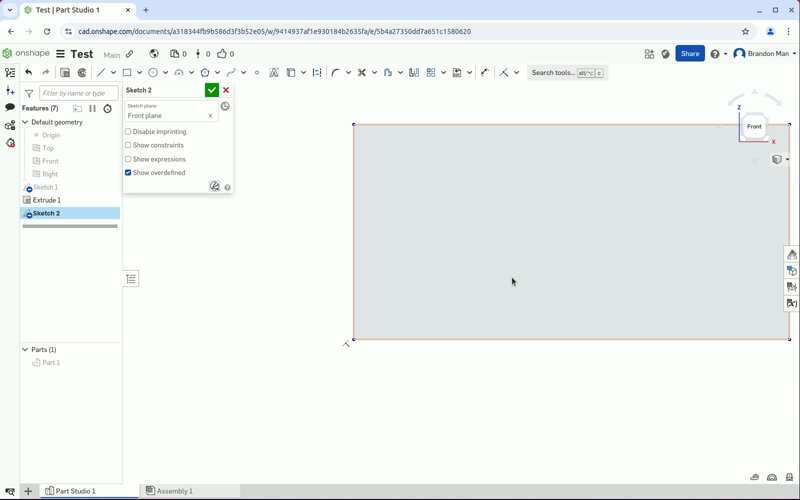
scroll(-6)
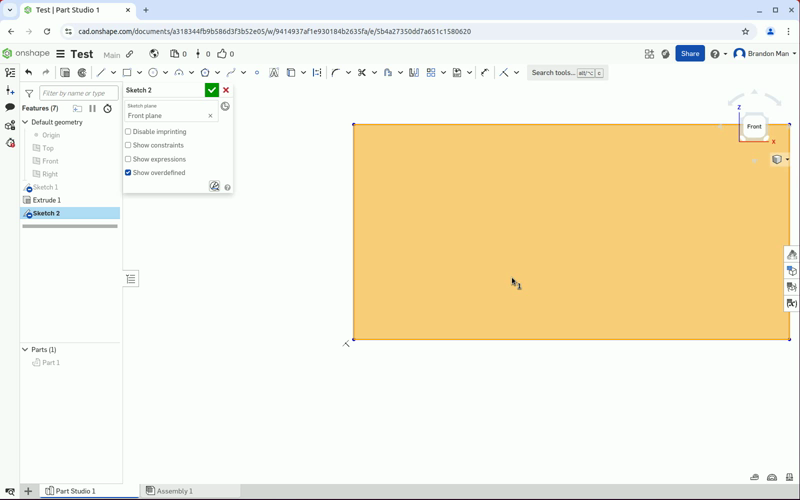
scroll(-6)
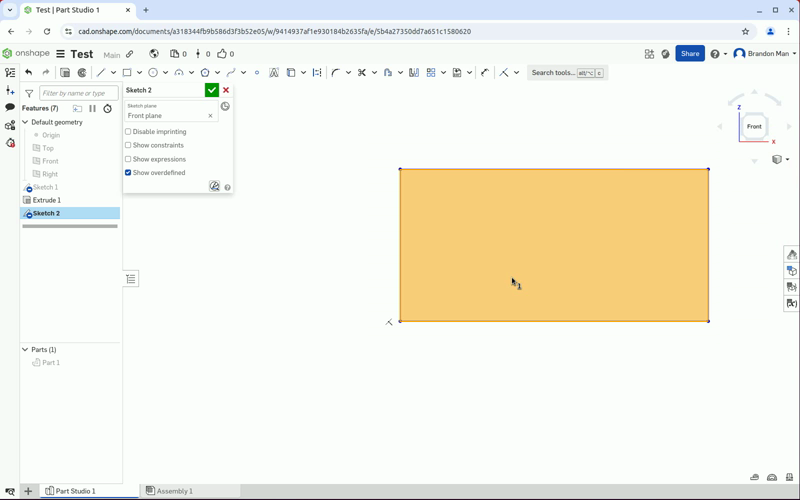
scroll(-6)
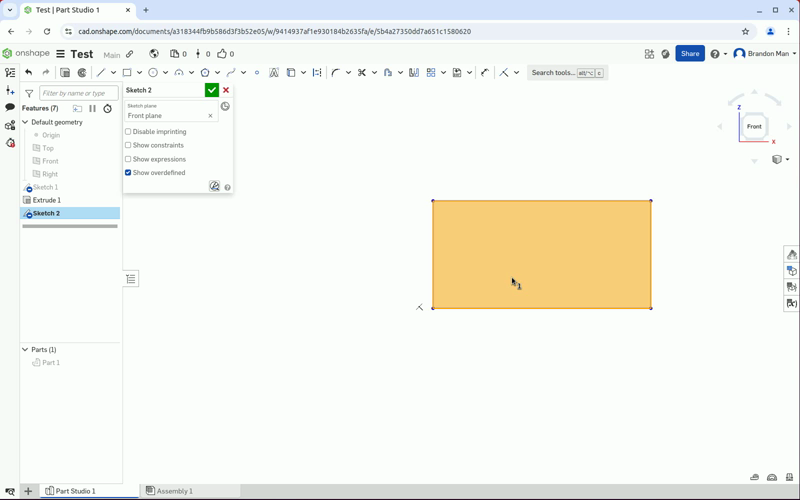
scroll(-6)
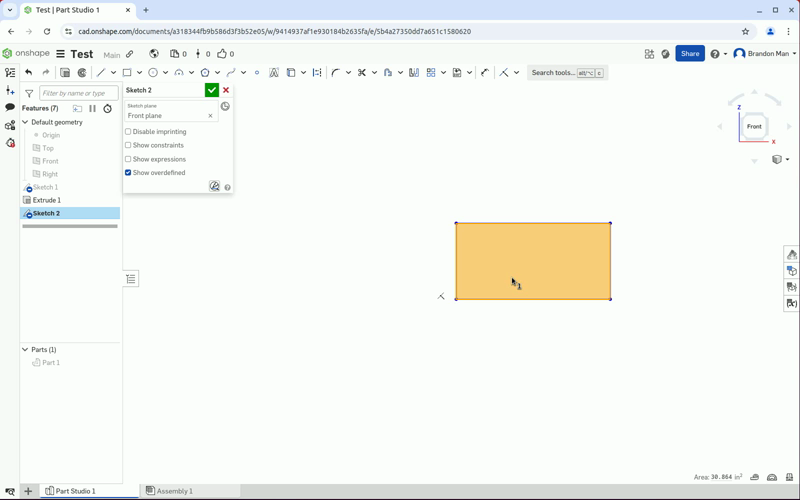
scroll(-6)
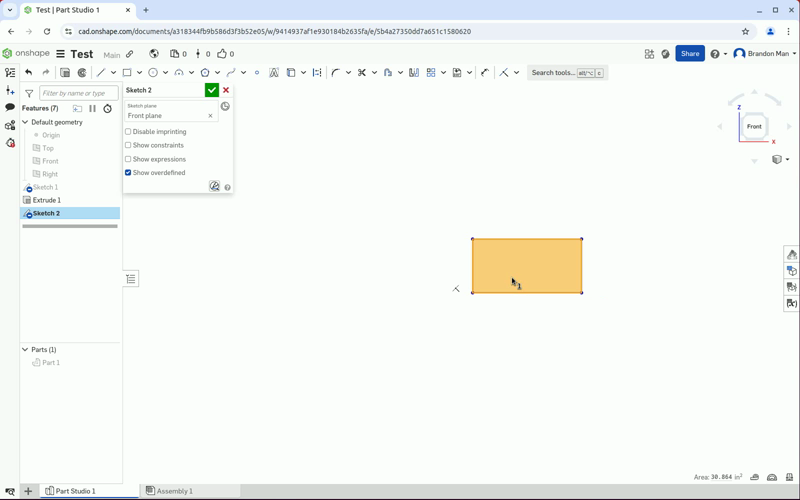
scroll(-6)
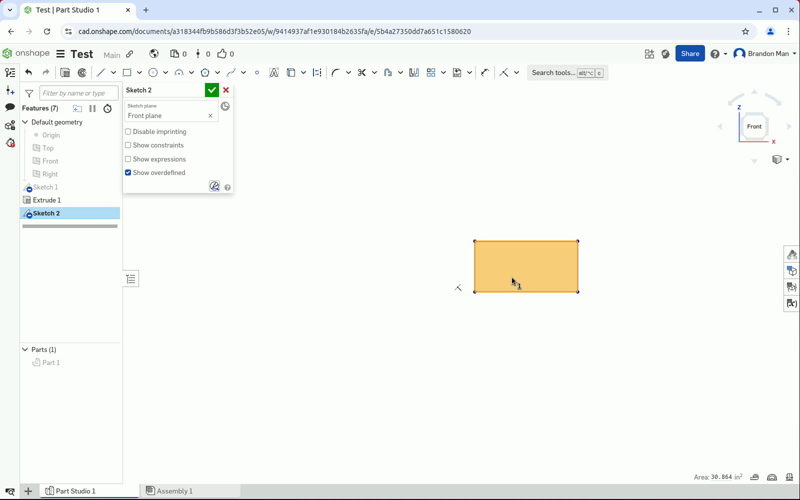
scroll(-6)
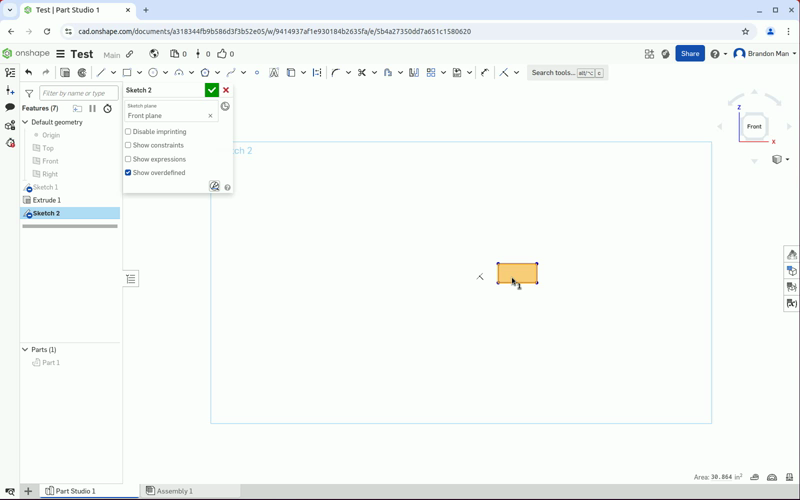
mouse_move(73, 352)
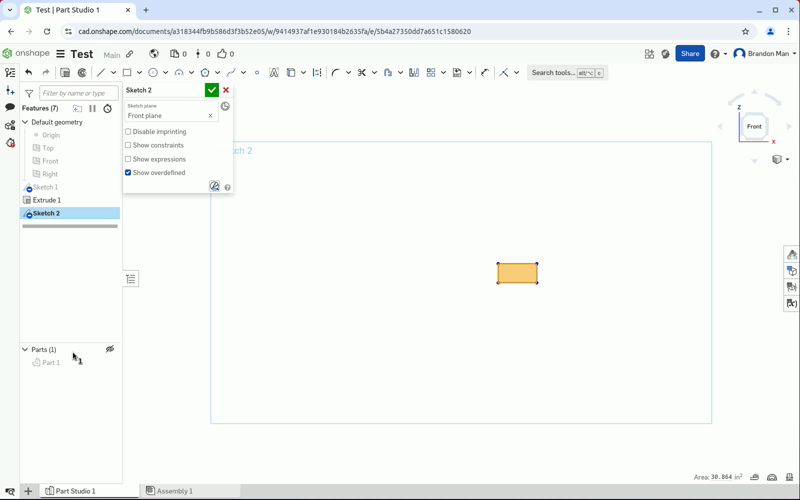
key(shift+y)
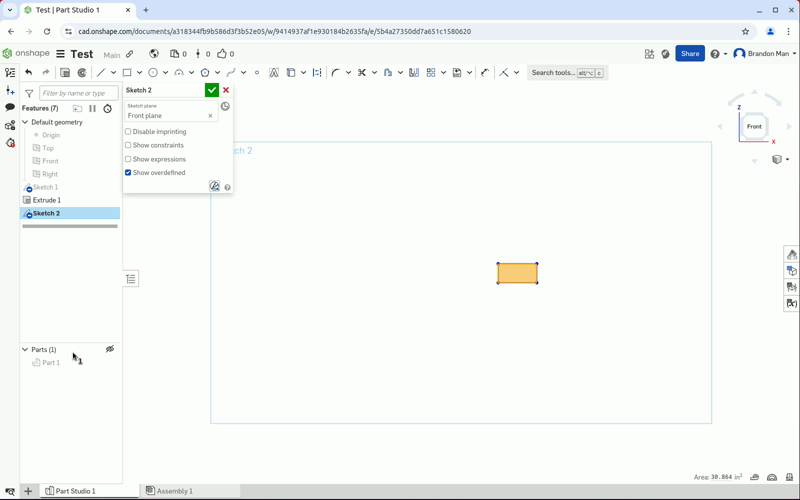
key(shift+e)
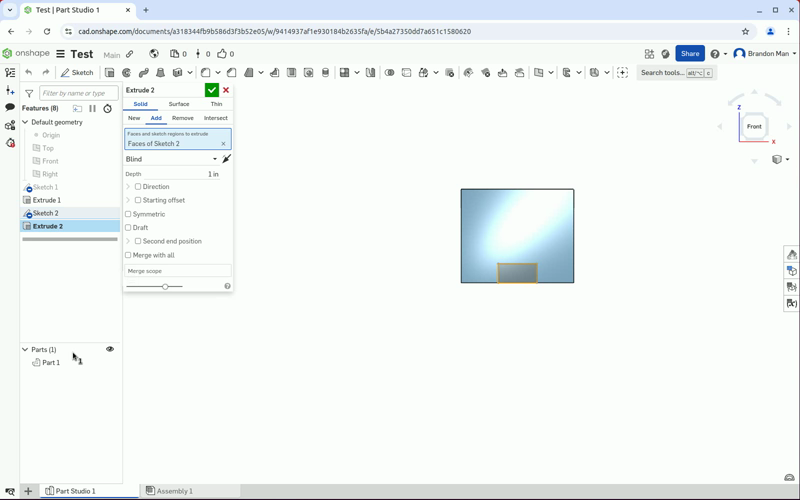
mouse_move(143, 106)
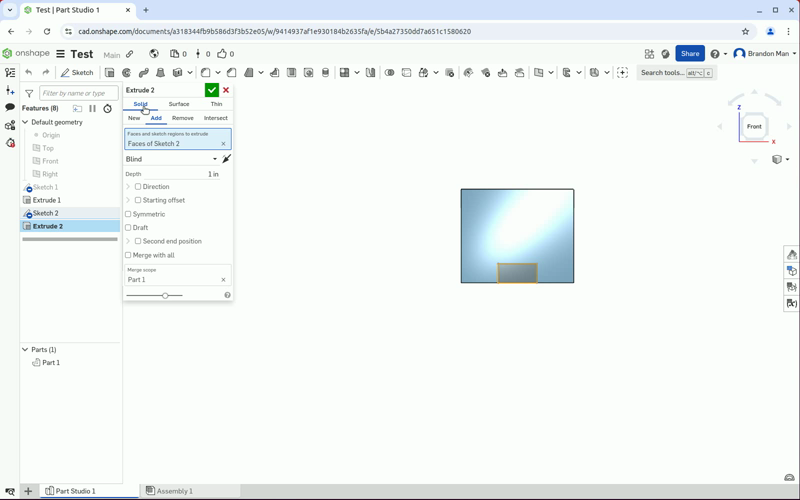
click(143, 106)
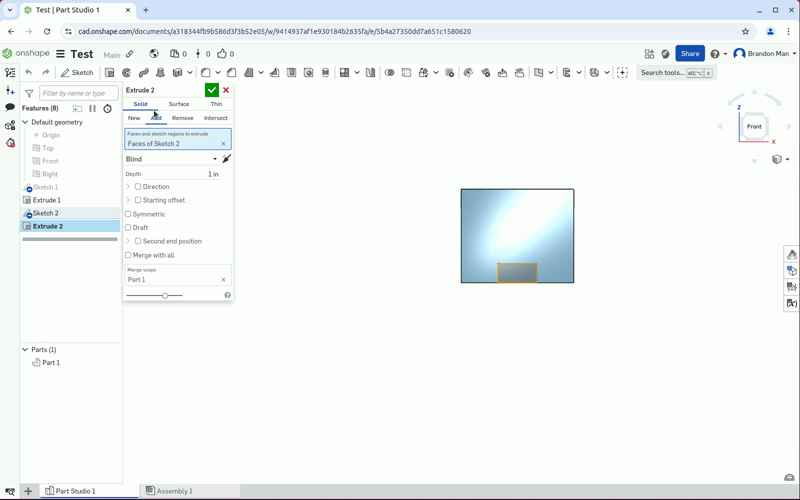
mouse_move(186, 120)
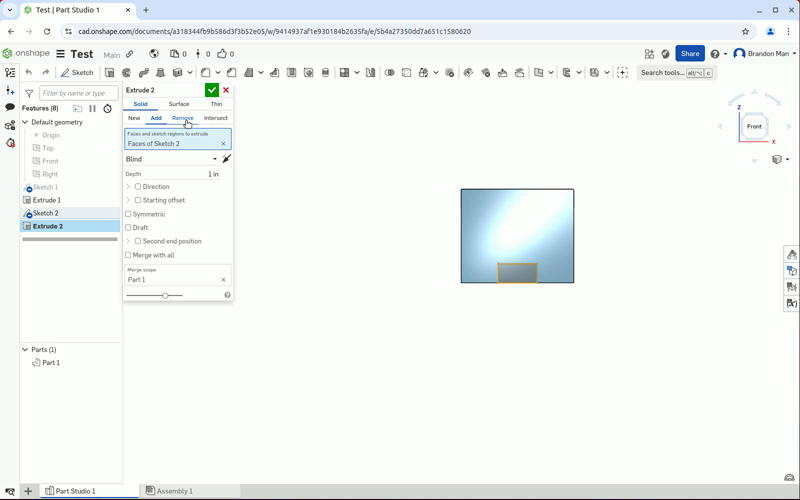
click(186, 120)
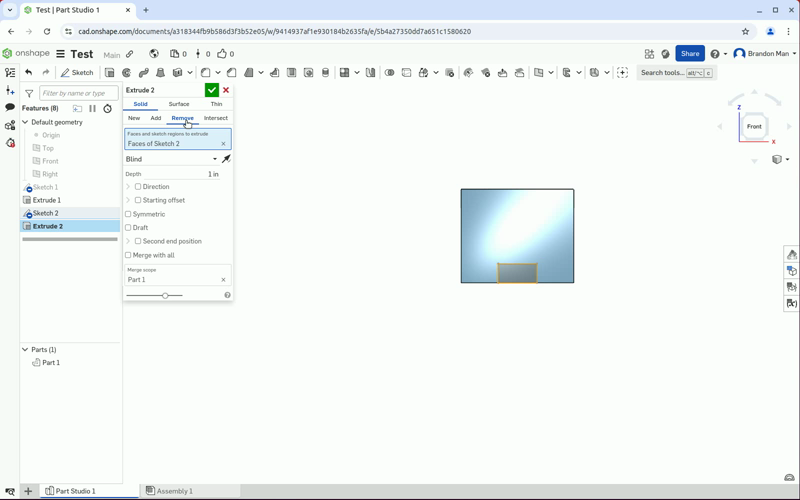
key(tab, 4)
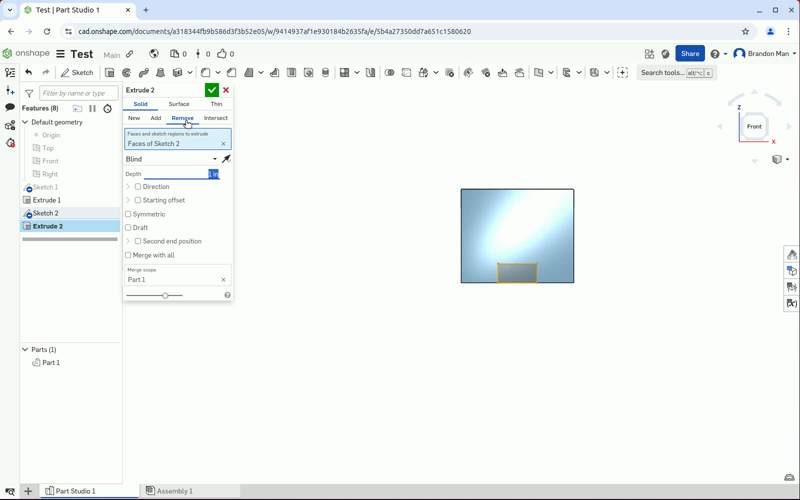
text(15.405)
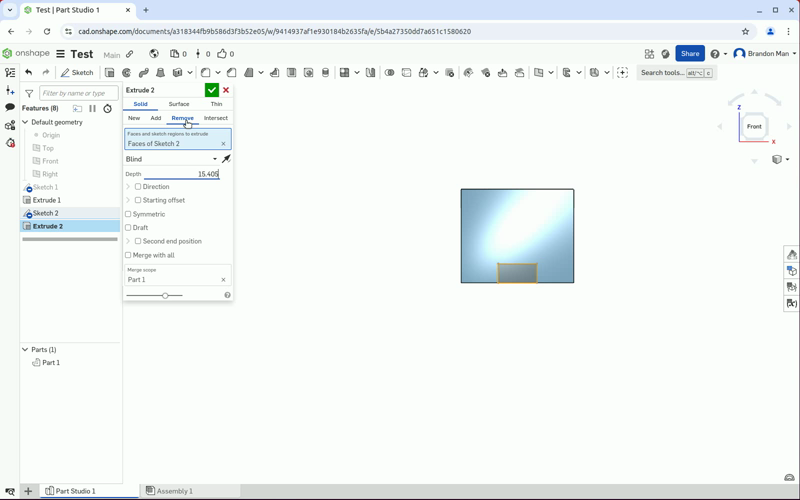
key(tab, 6)
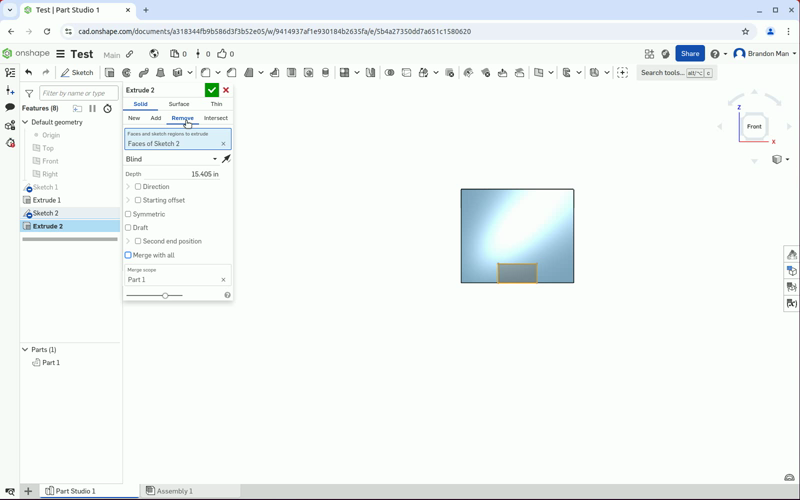
key(space)
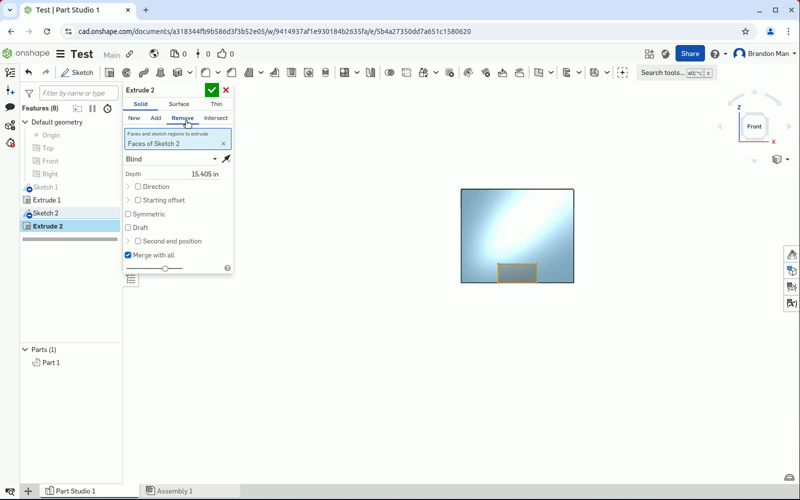
key(enter)
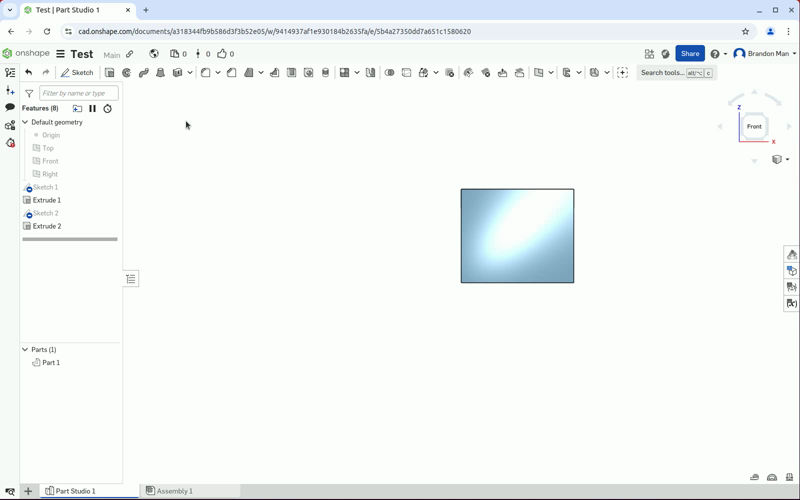
key(shift+h)
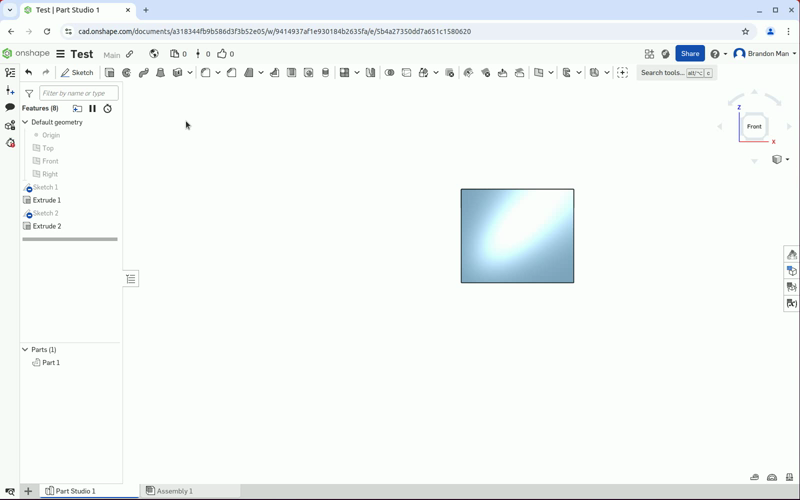
key(shift+h)
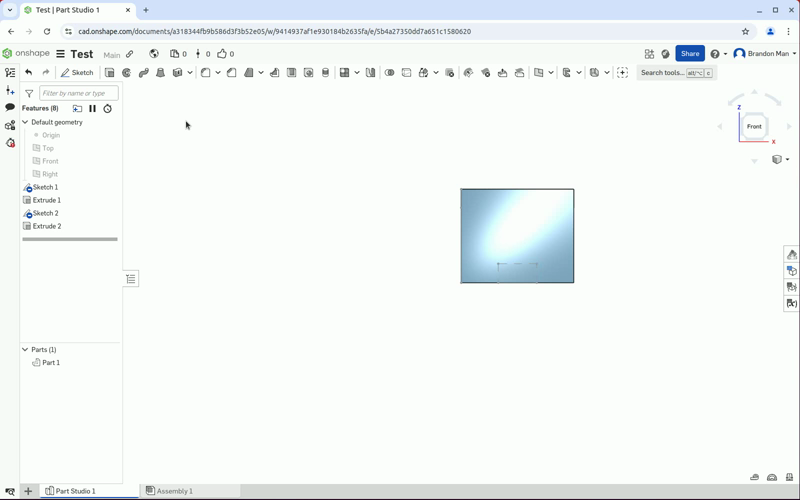
key(shift+7)
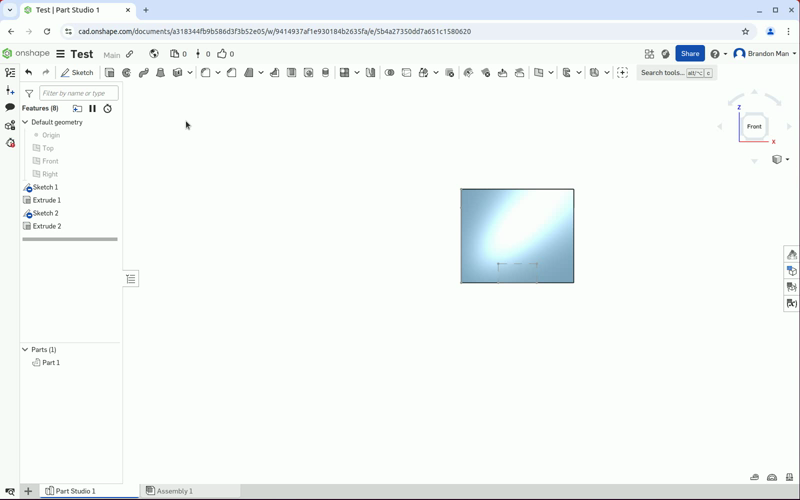
key(left, 2)
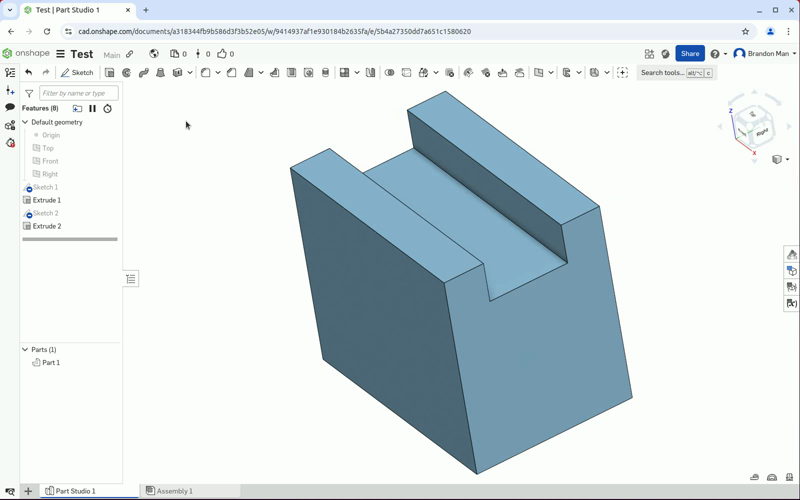
key(down, 2)
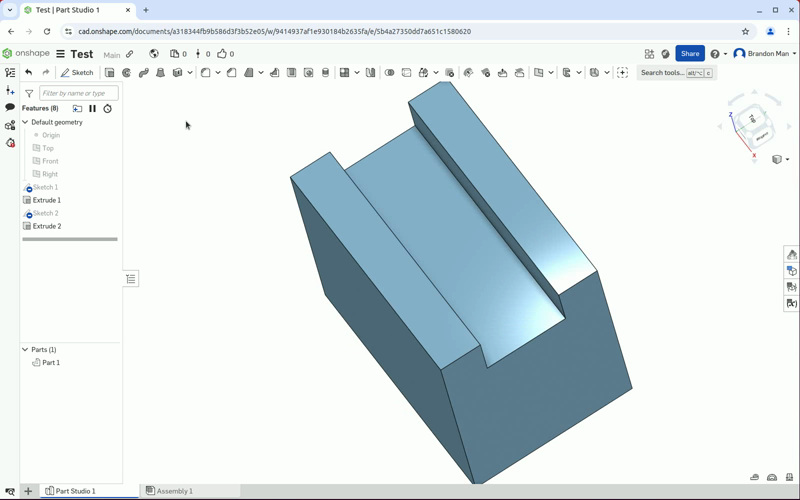
key(up, 2)
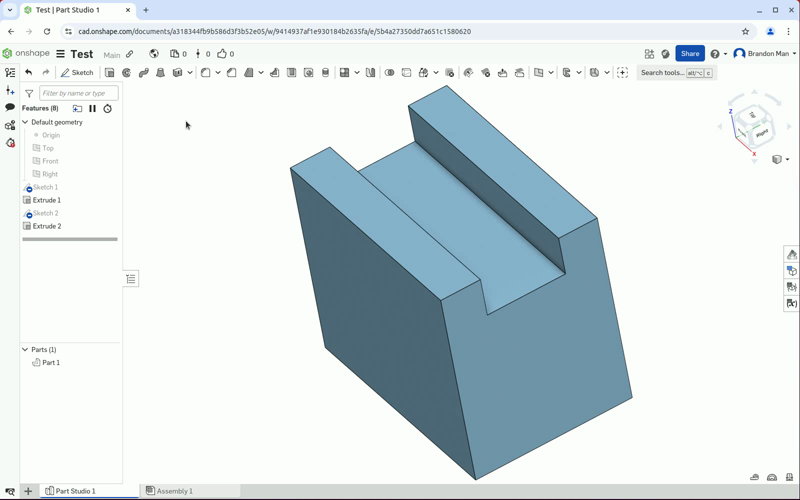
key(right, 2)
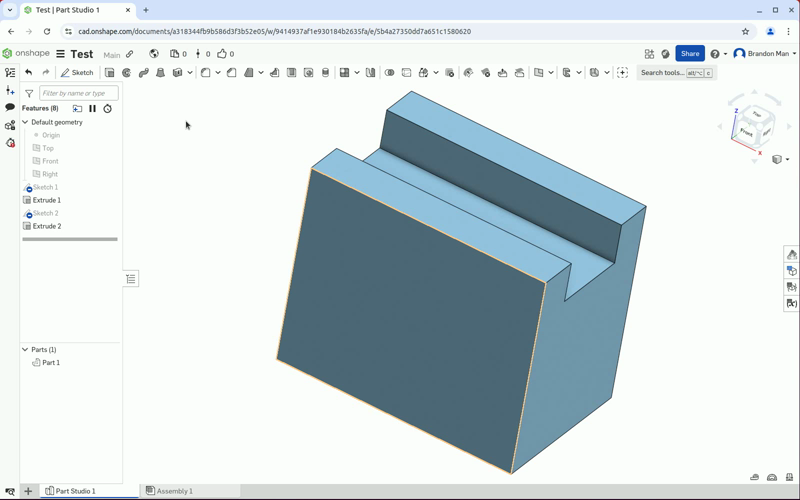
mouse_move(73, 189)
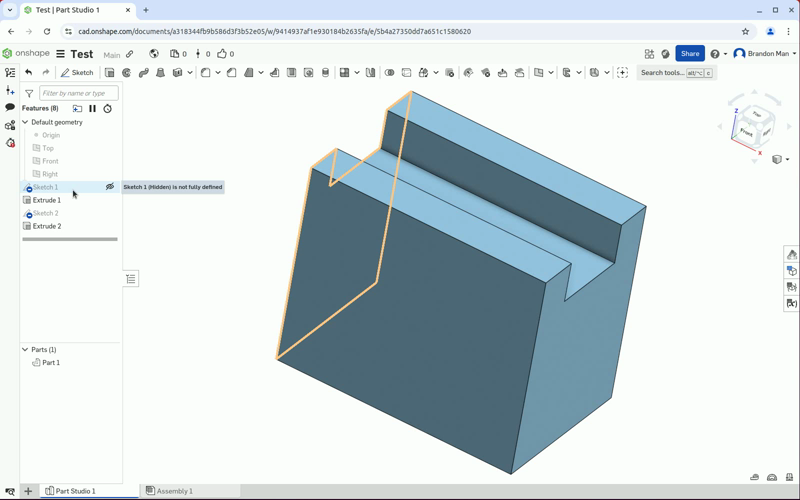
click(73, 189)